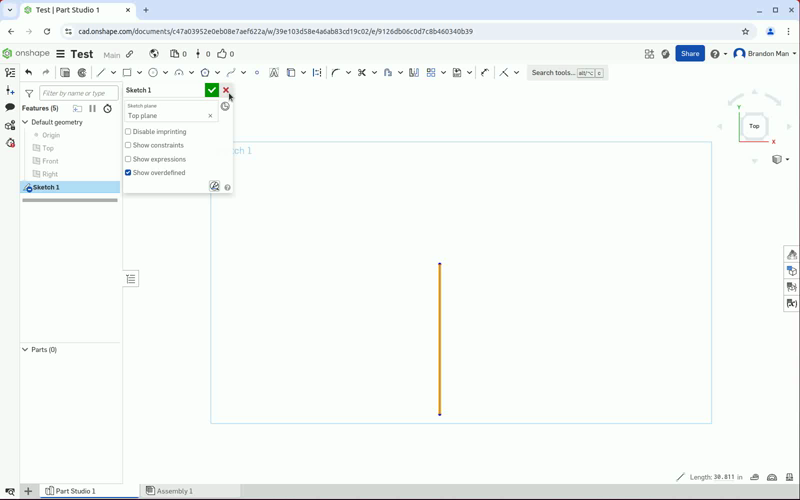
key(shift+h)
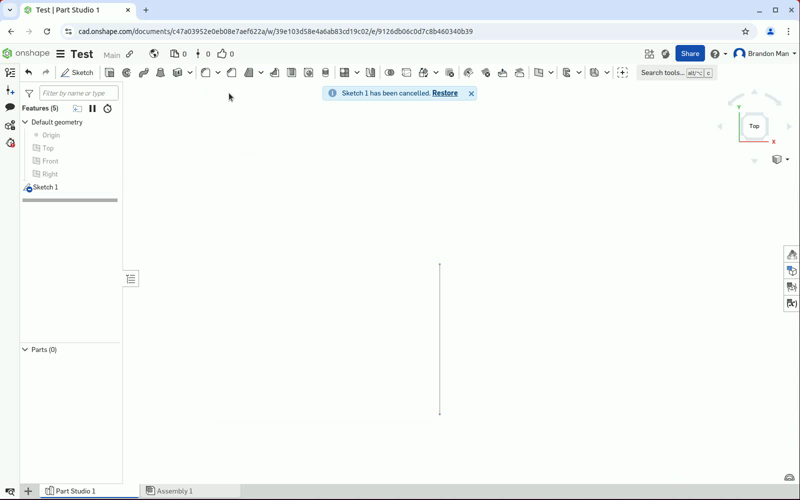
key(shift+s)
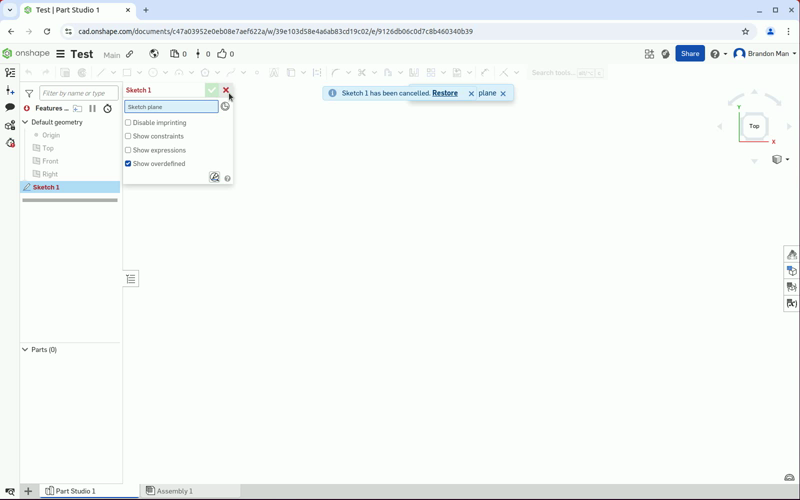
mouse_move(73, 150)
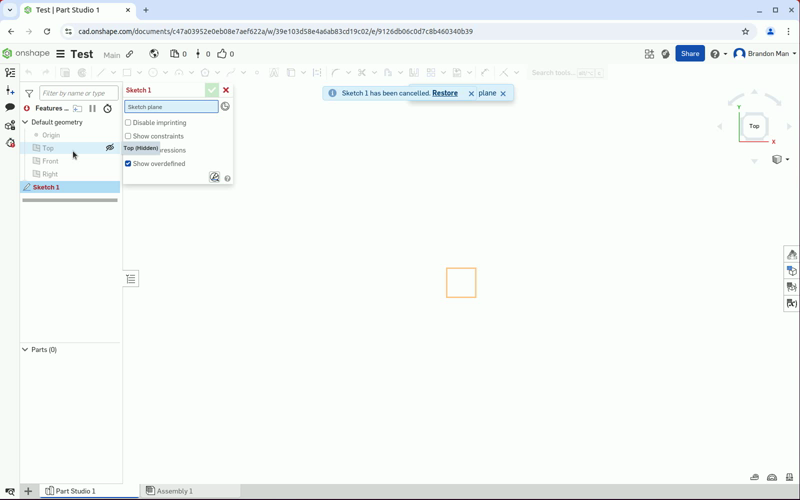
click(73, 150)
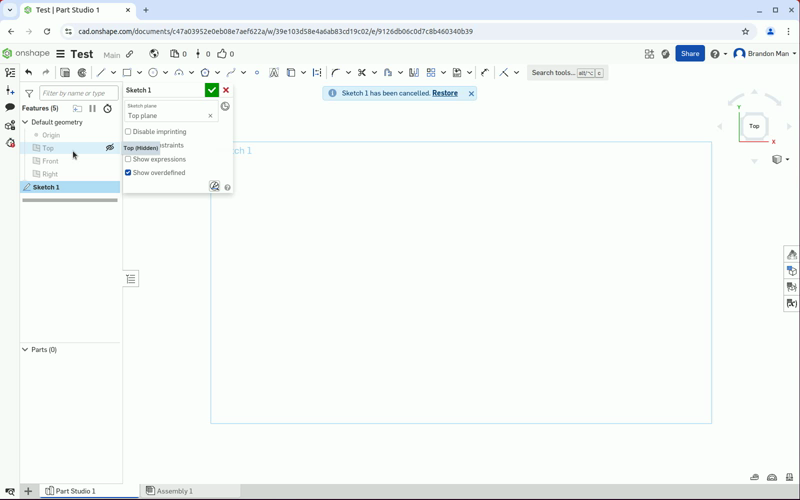
mouse_move(73, 352)
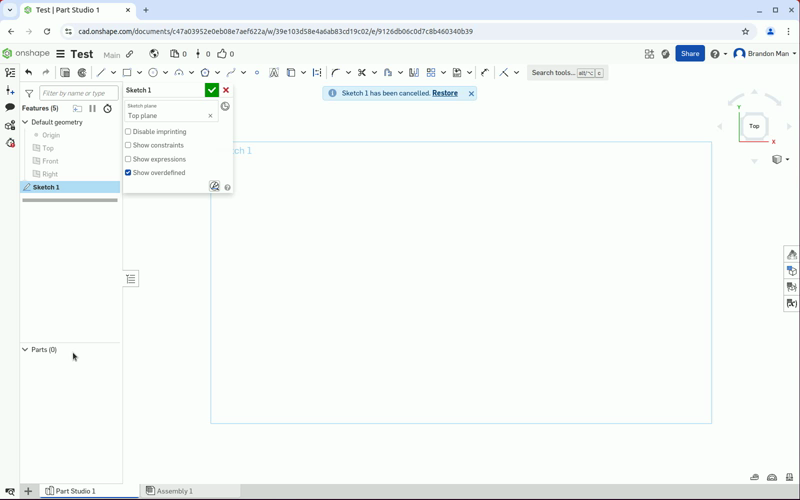
key(y)
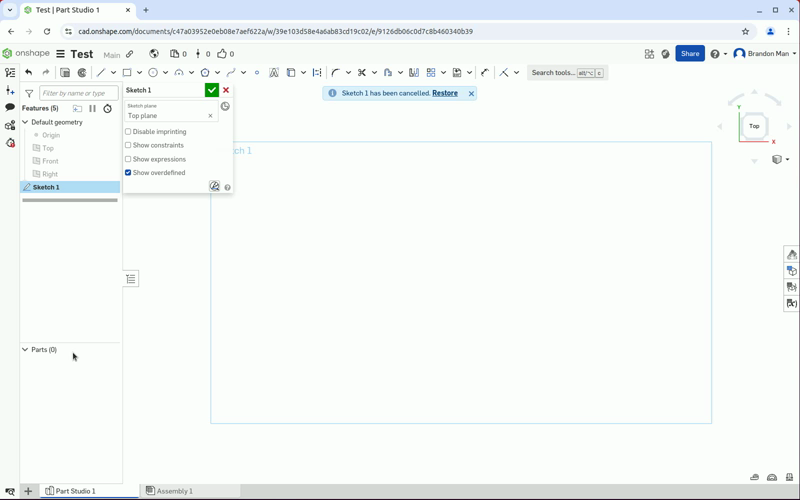
key(l)
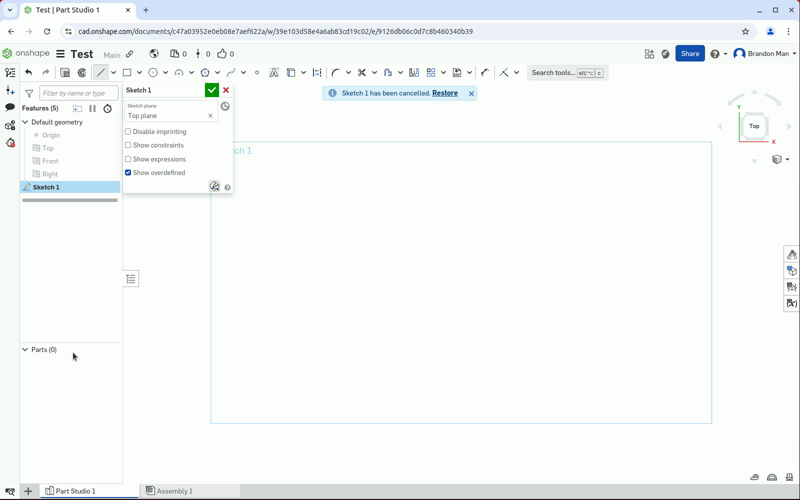
key_down(shift)
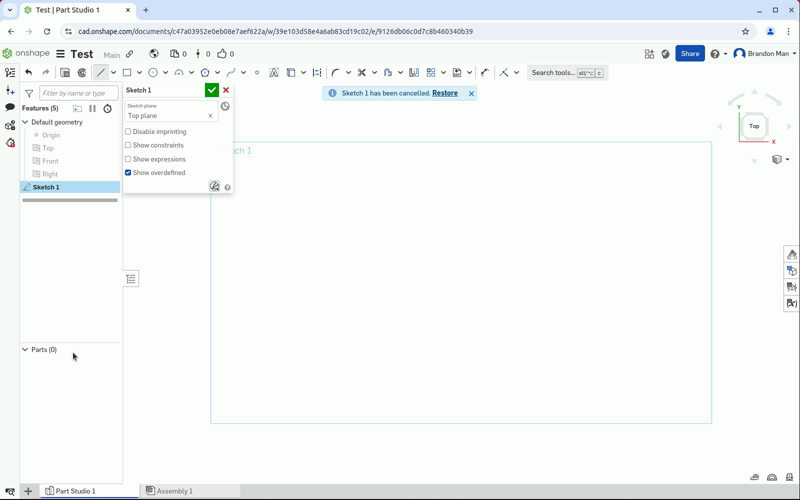
mouse_move(358, 384)
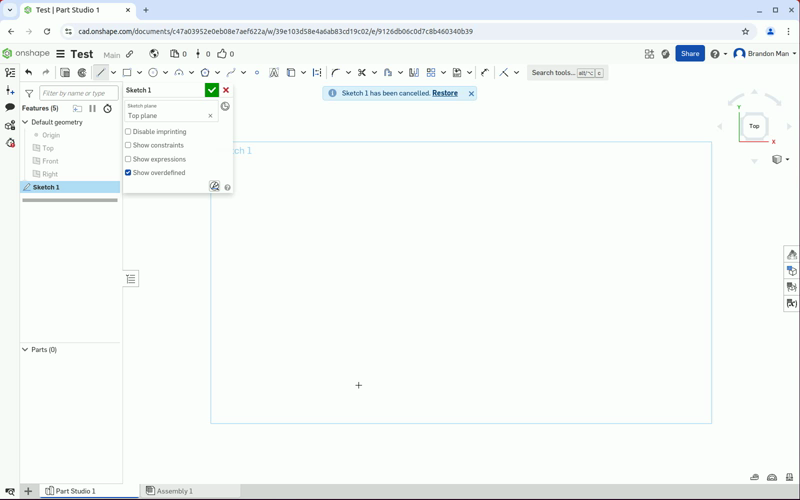
click(358, 384)
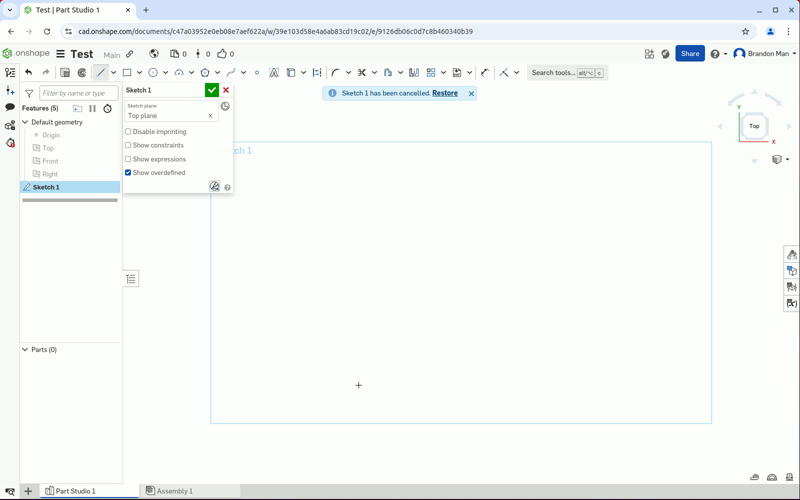
key_up(shift)
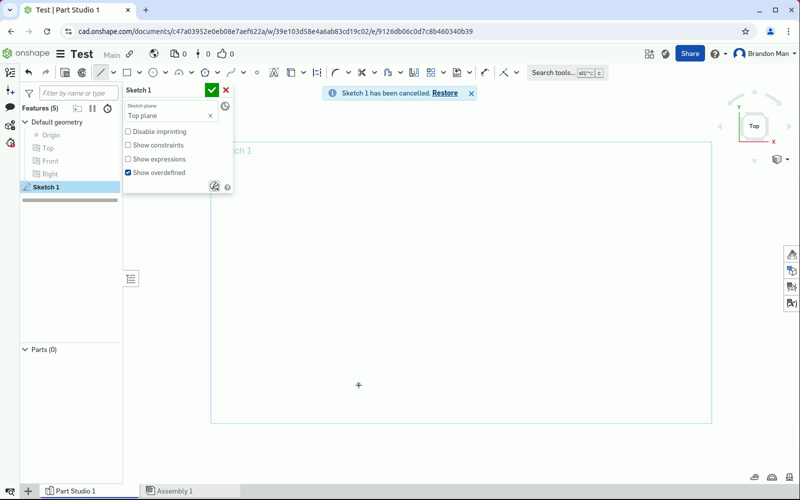
key_down(shift)
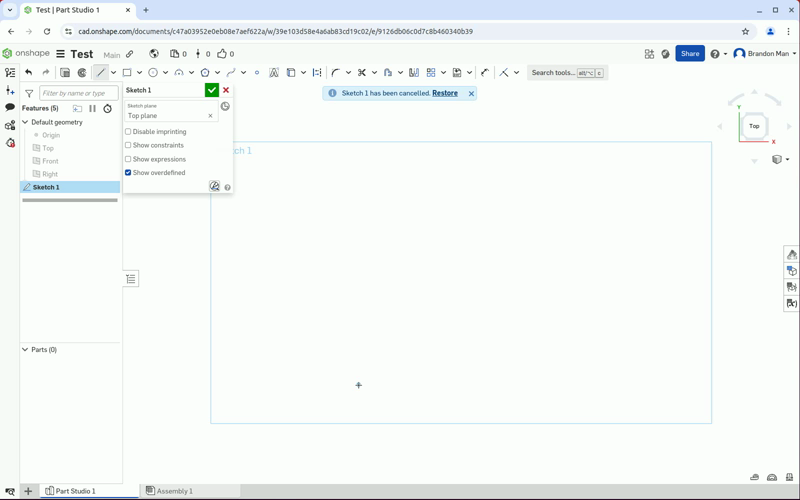
mouse_move(562, 384)
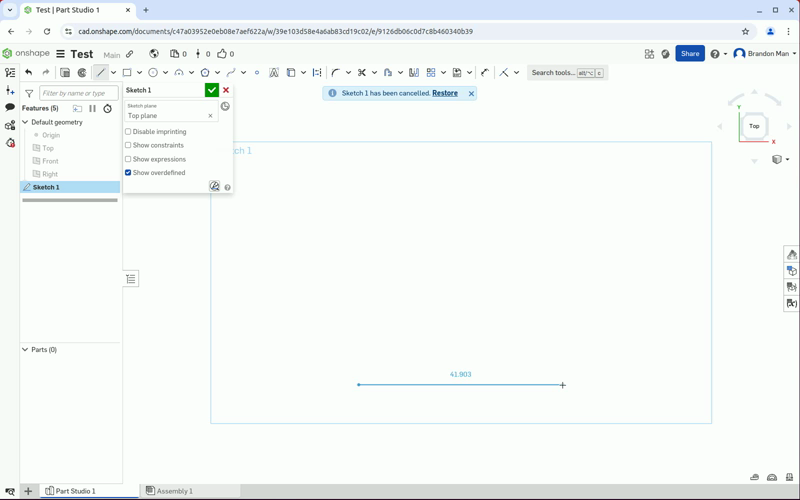
click(562, 384)
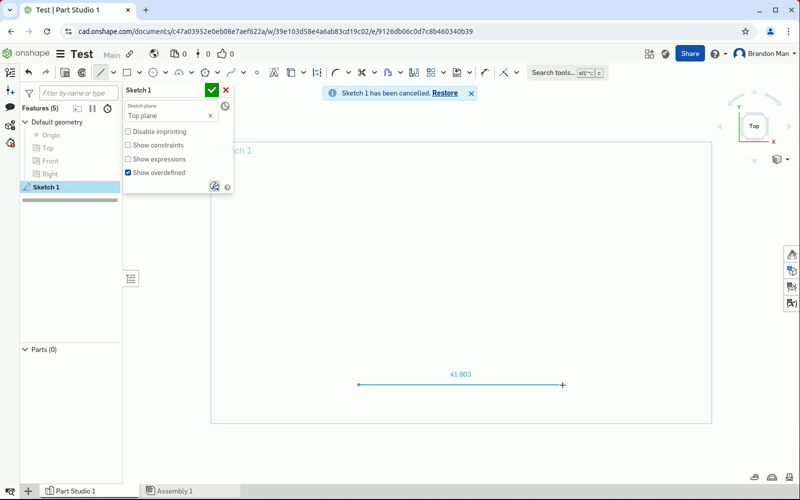
key_up(shift)
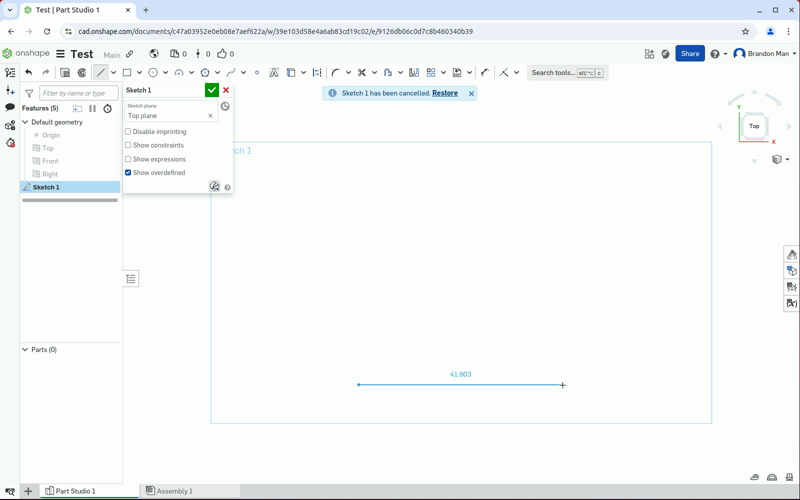
key_down(shift)
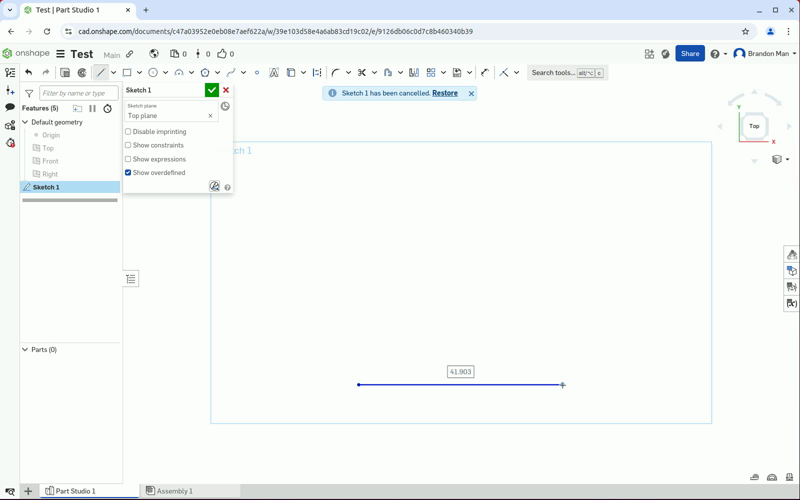
mouse_move(562, 180)
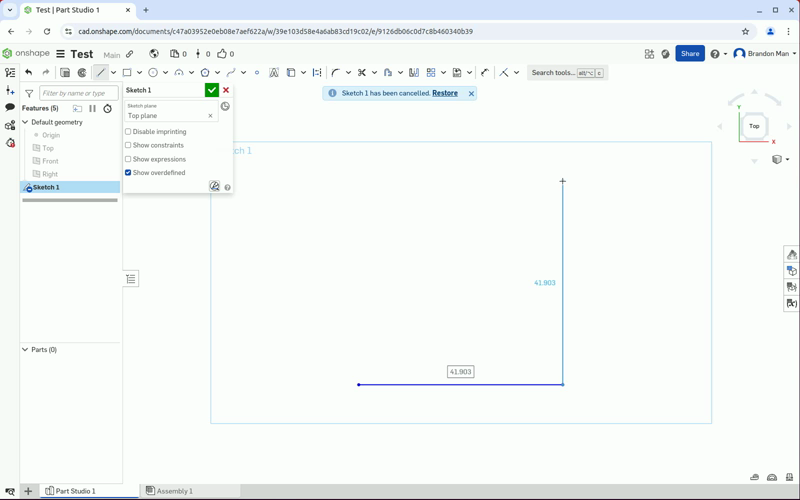
click(562, 180)
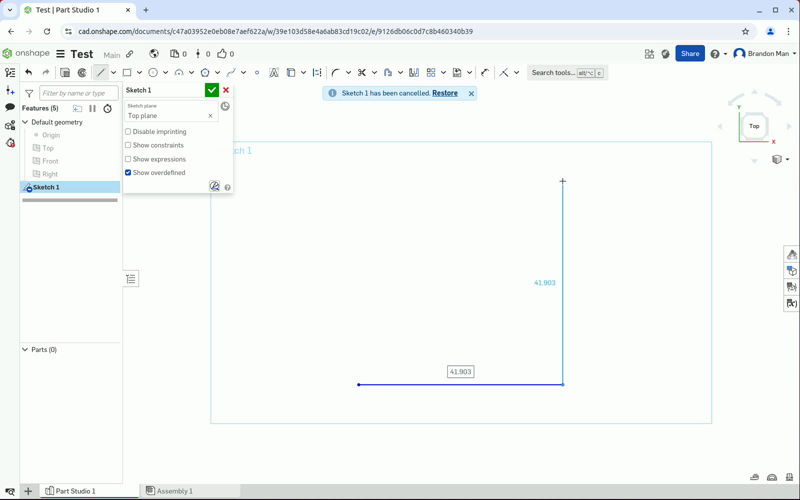
key_up(shift)
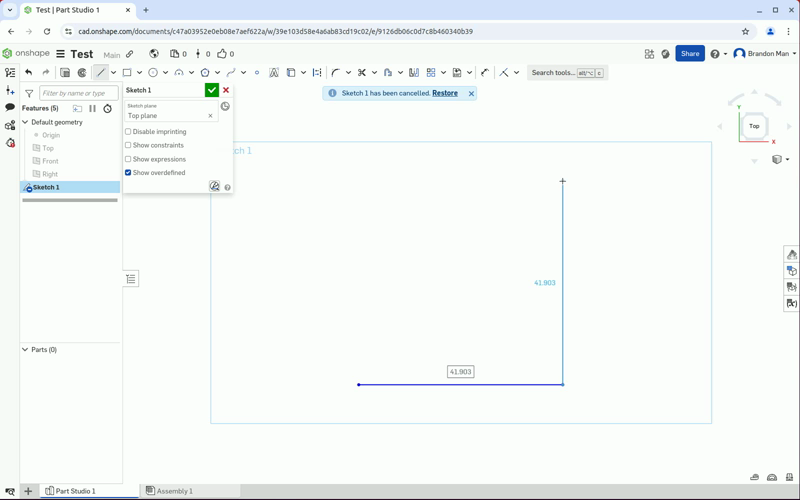
key_down(shift)
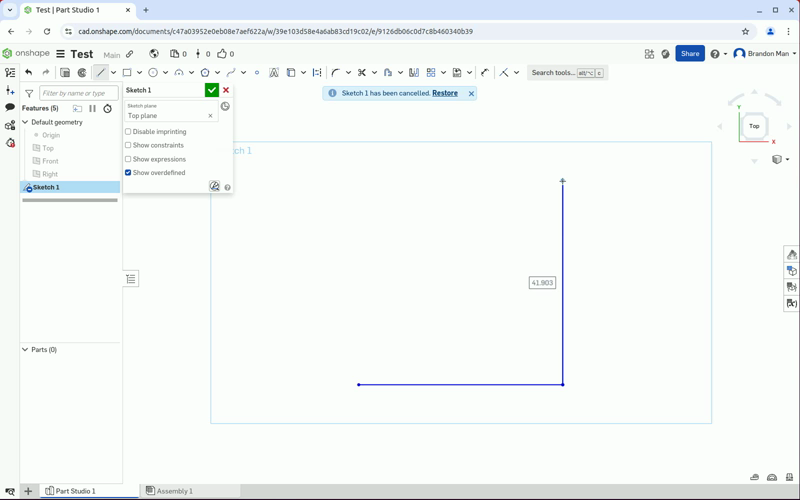
mouse_move(358, 180)
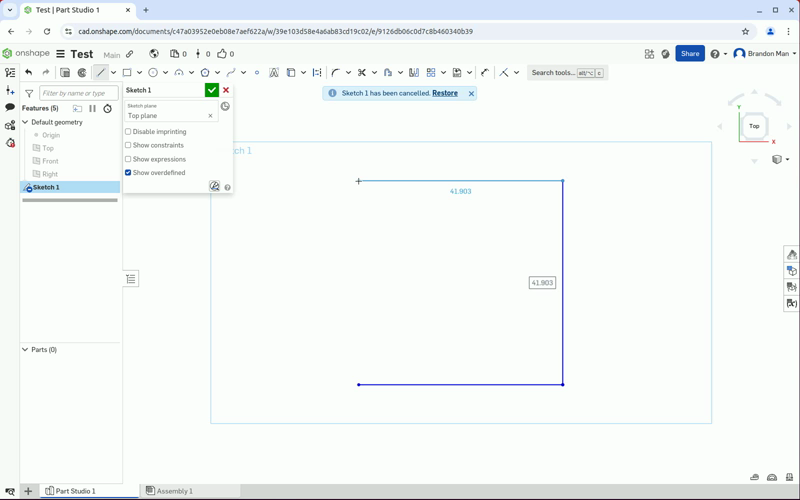
click(358, 180)
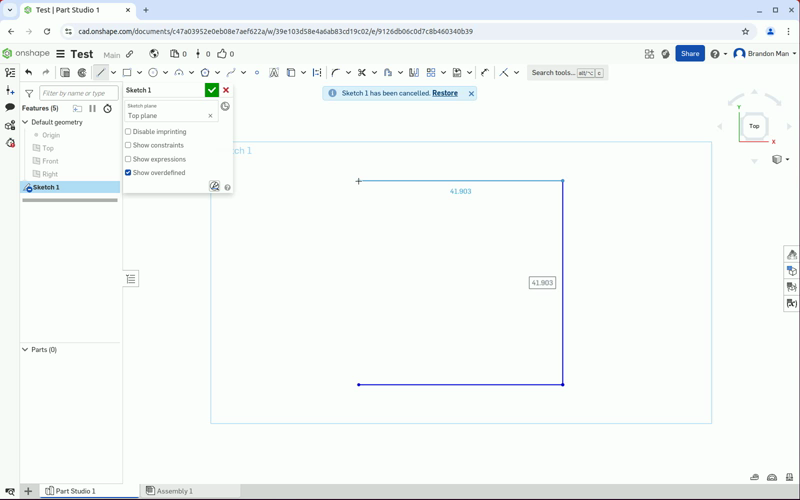
key_up(shift)
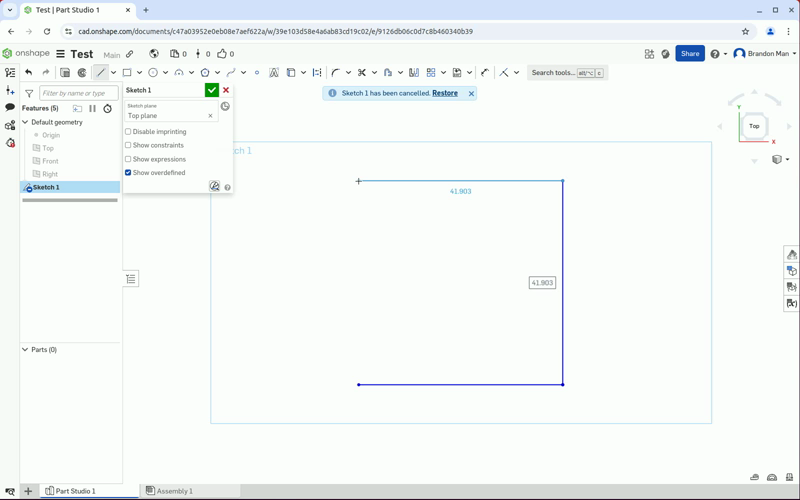
key_down(shift)
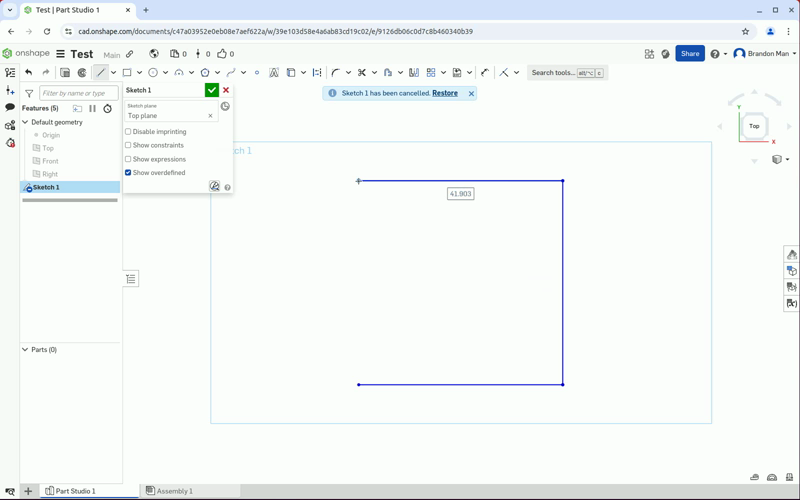
mouse_move(358, 384)
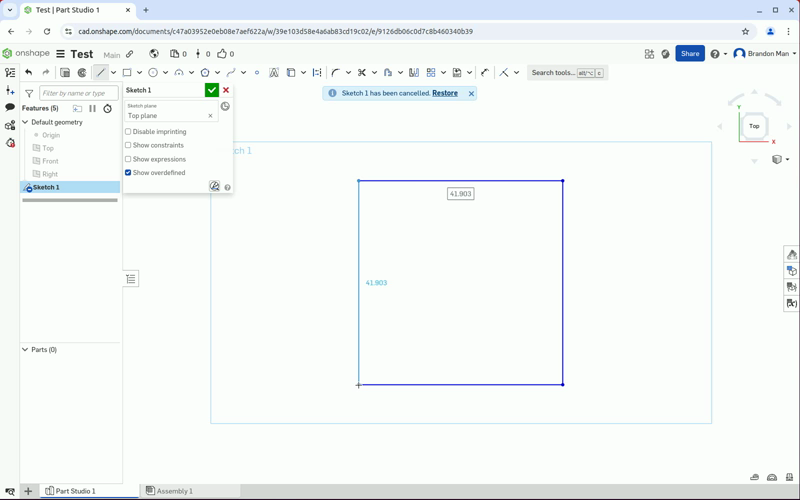
key_up(shift)
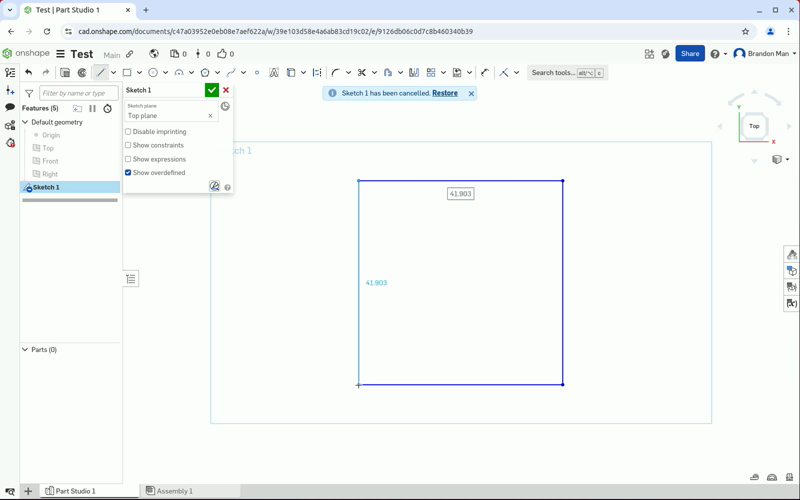
click(358, 384)
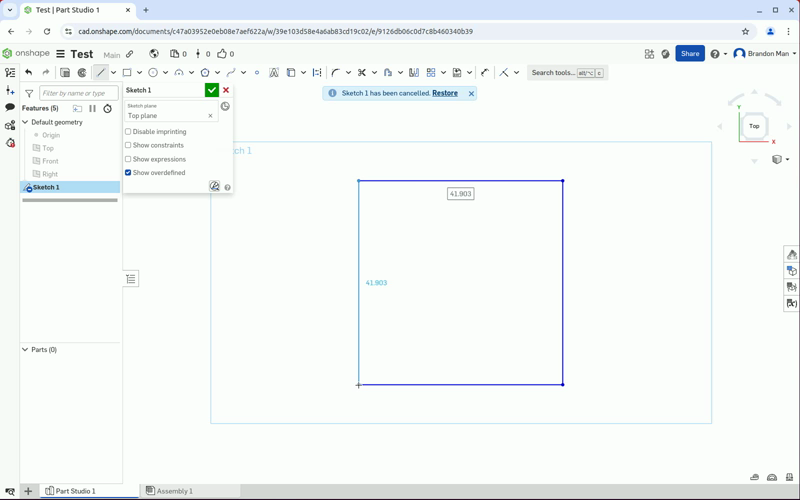
key(esc)
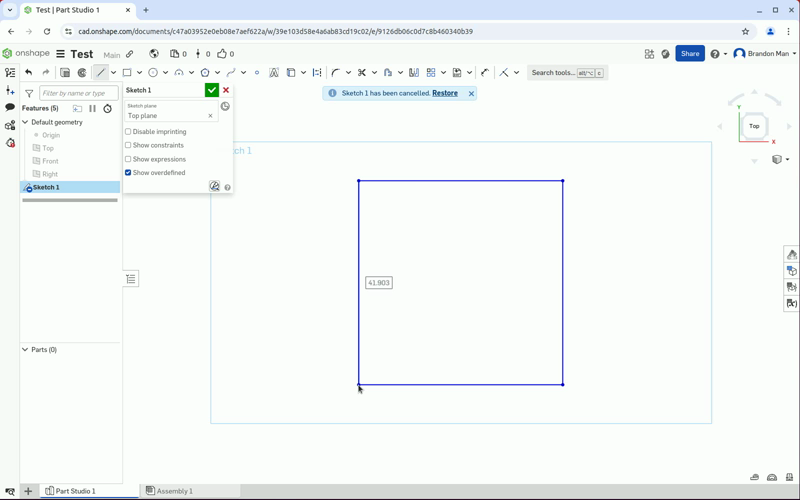
mouse_move(523, 349)
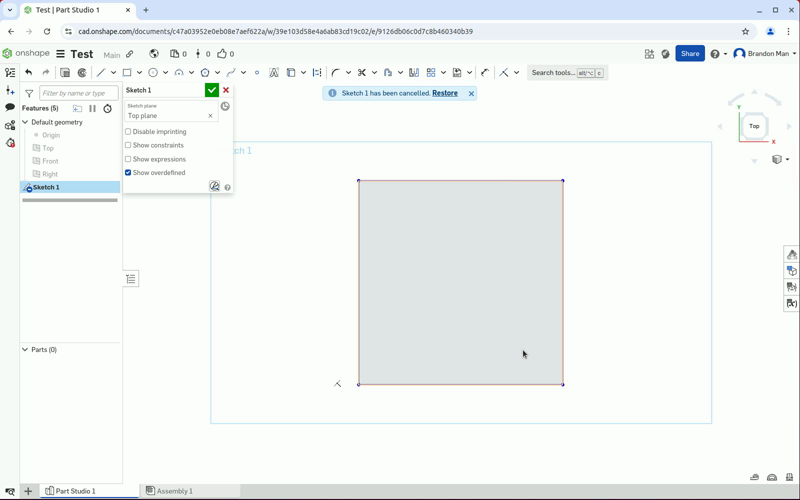
click(523, 349)
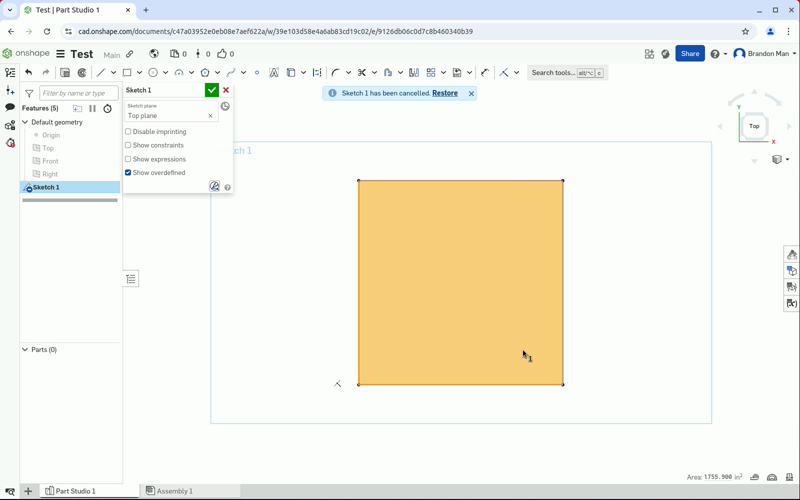
mouse_move(73, 352)
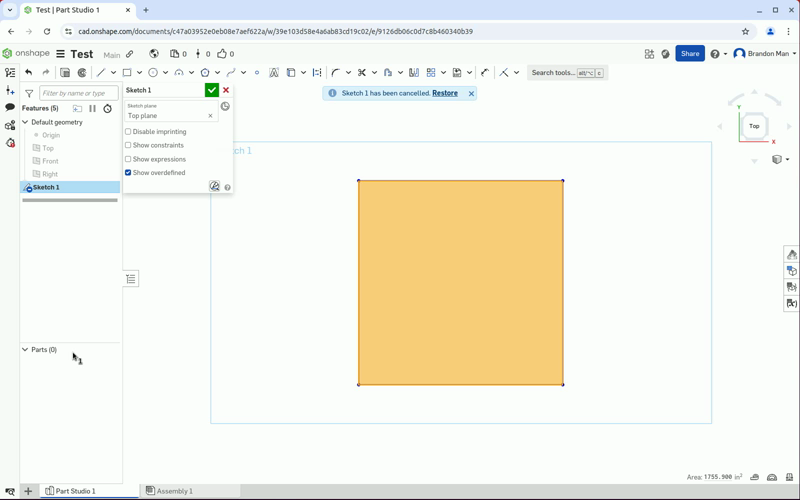
key(shift+y)
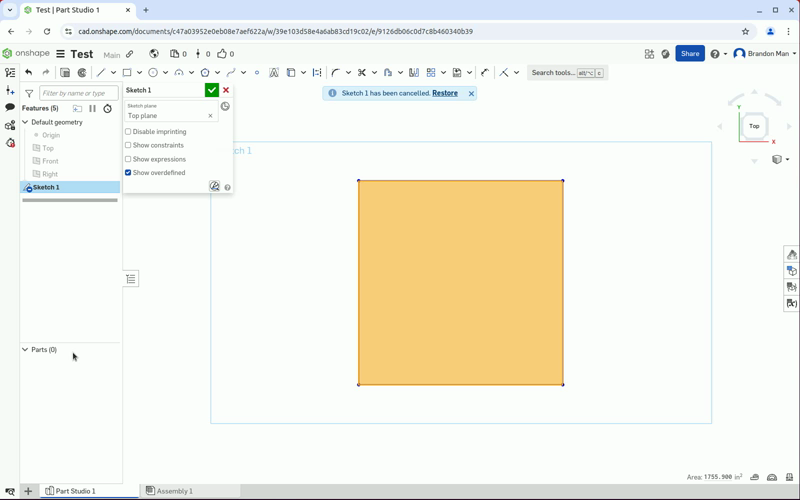
key(shift+e)
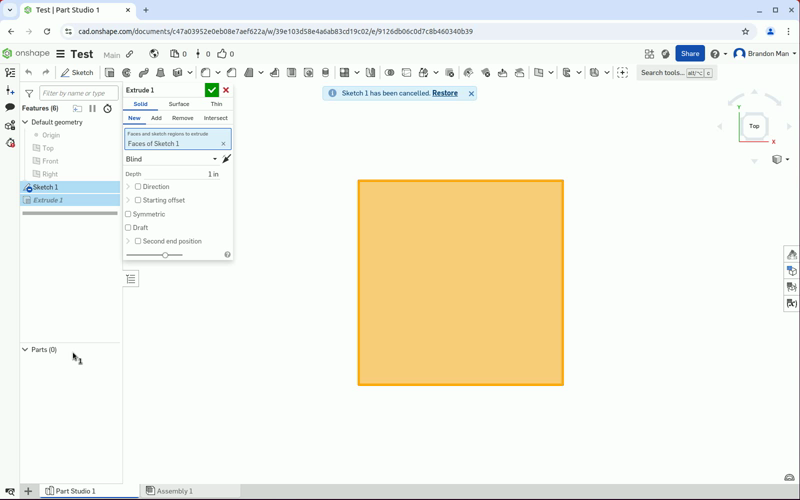
mouse_move(143, 106)
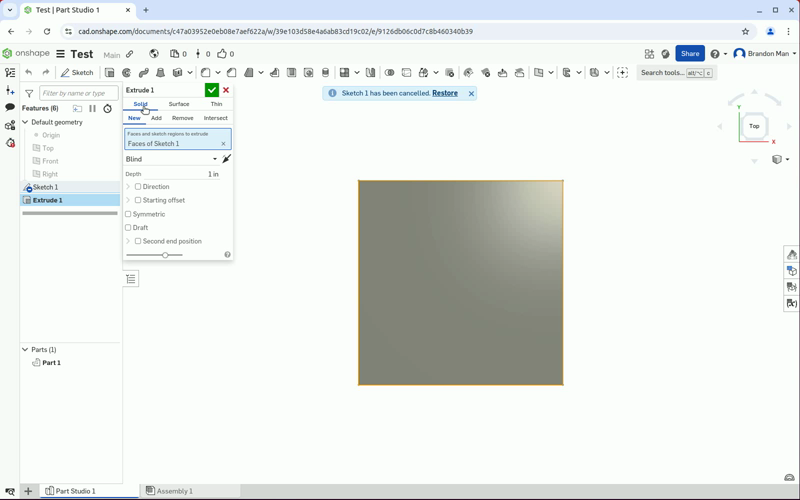
click(143, 106)
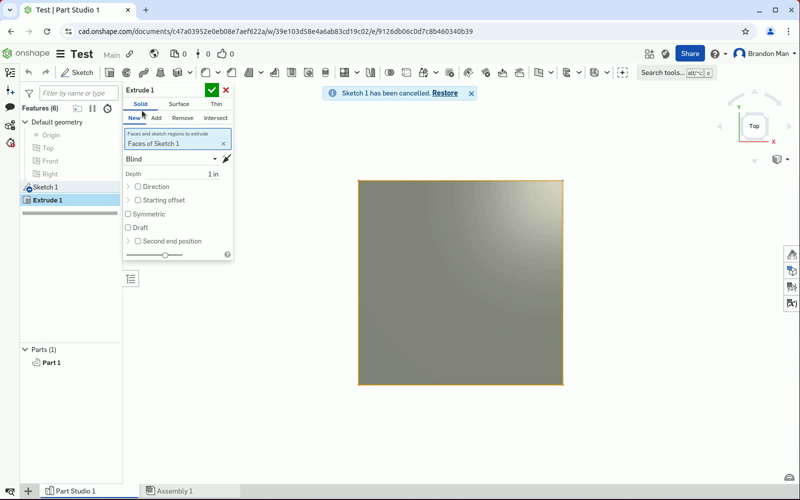
mouse_move(137, 120)
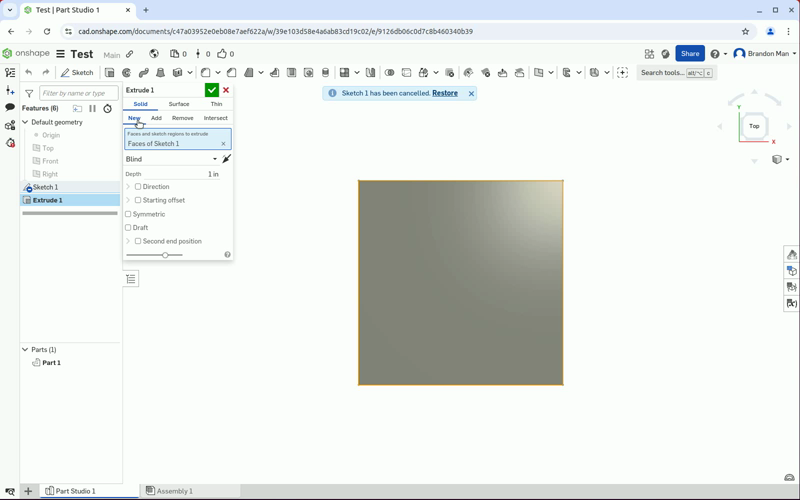
click(137, 120)
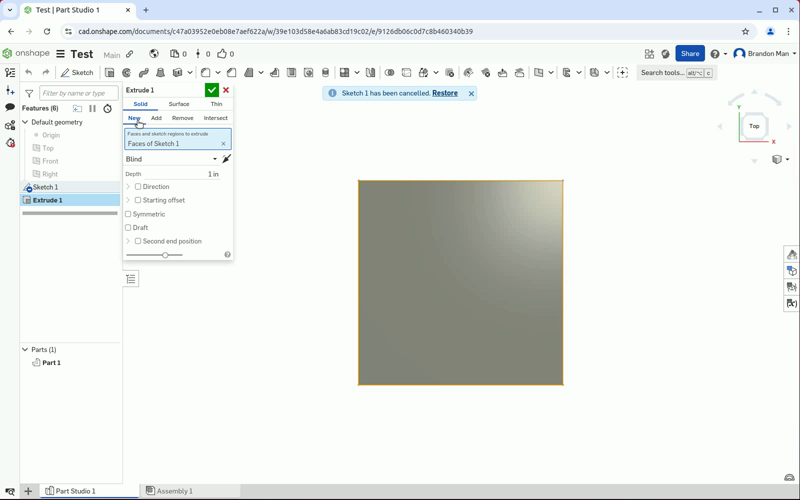
key(tab, 4)
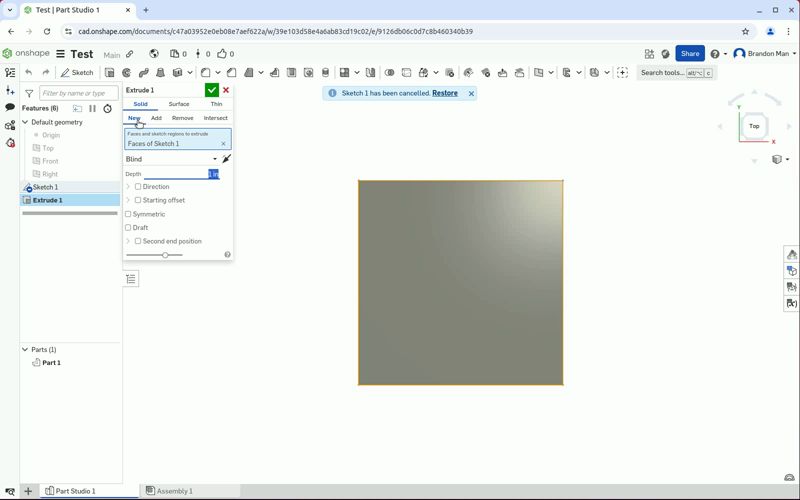
text(2.166)
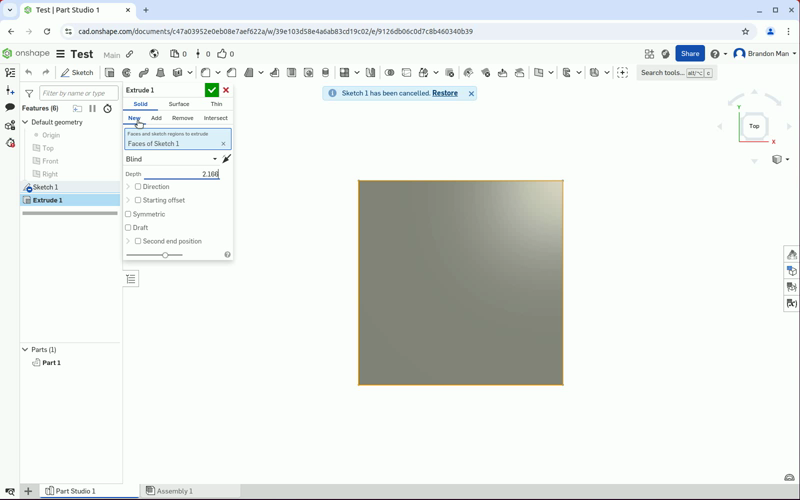
key(enter)
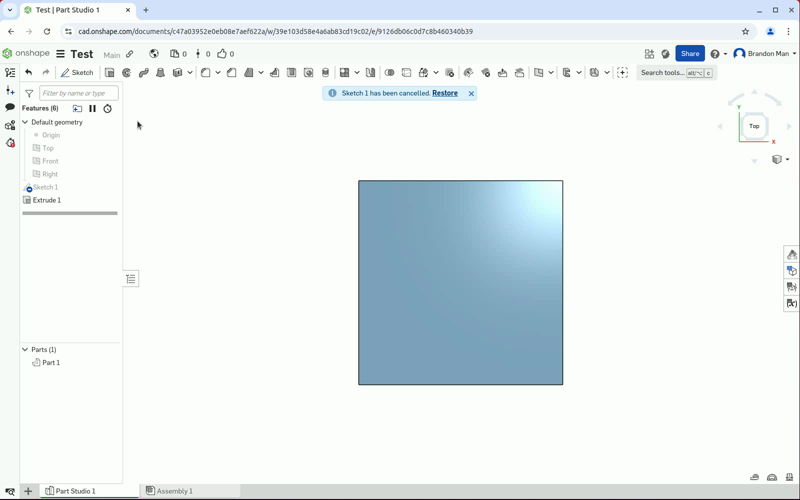
key(shift+h)
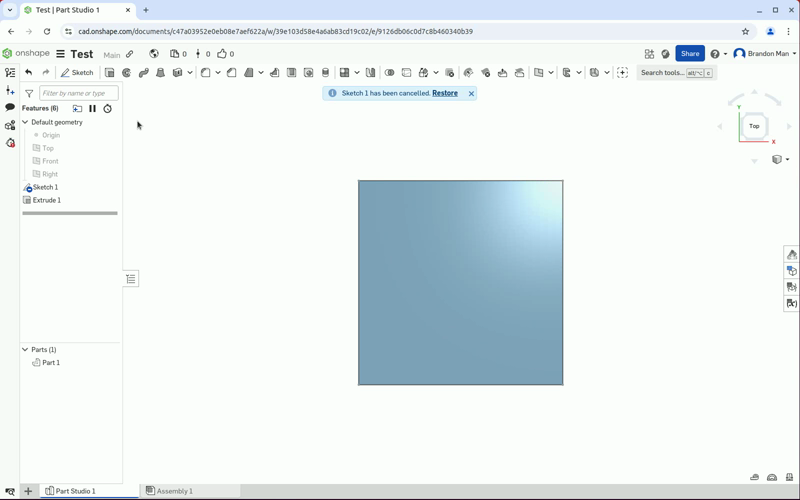
key(shift+h)
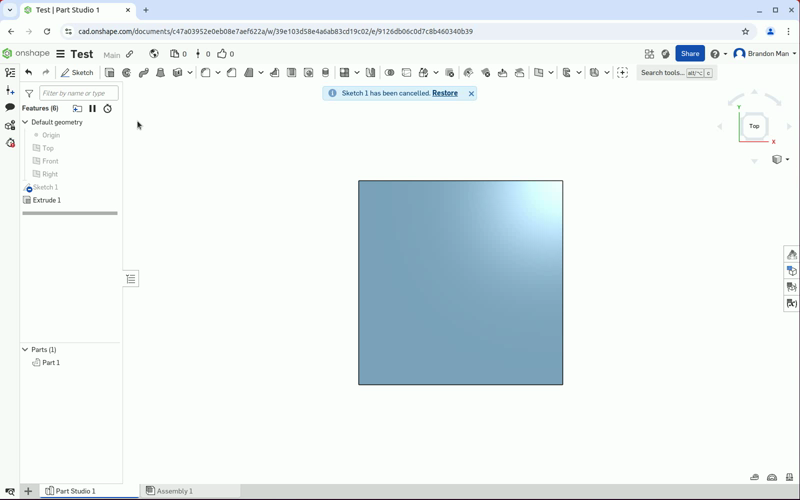
mouse_move(73, 189)
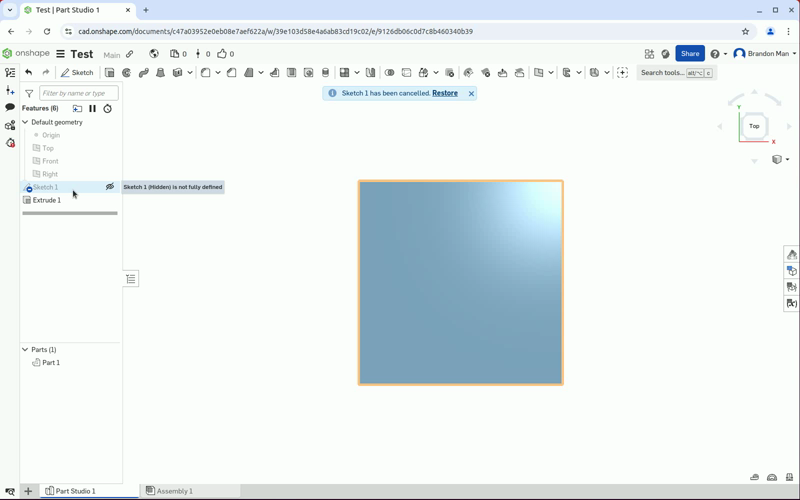
click(73, 189)
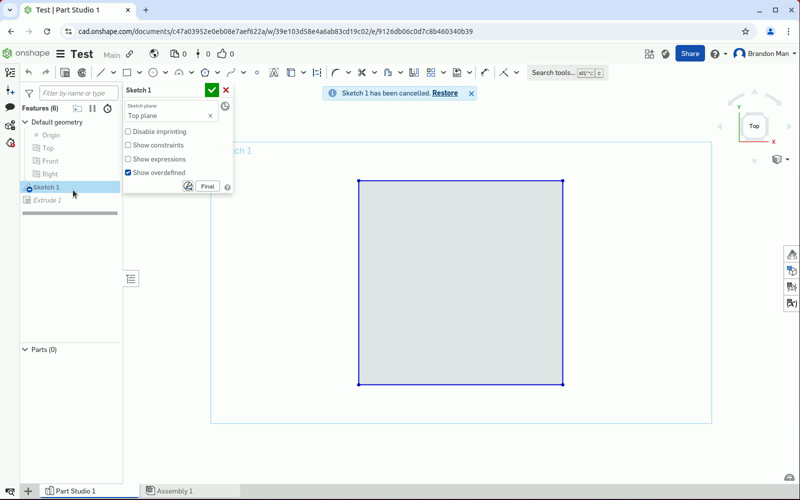
mouse_move(229, 92)
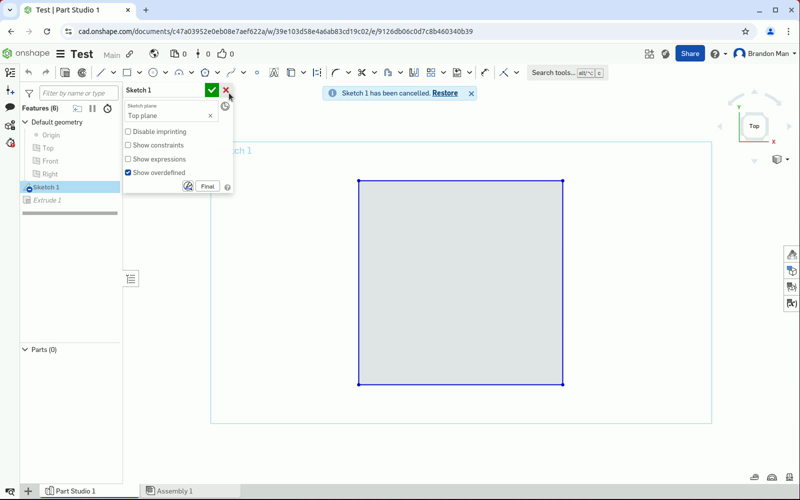
click(229, 92)
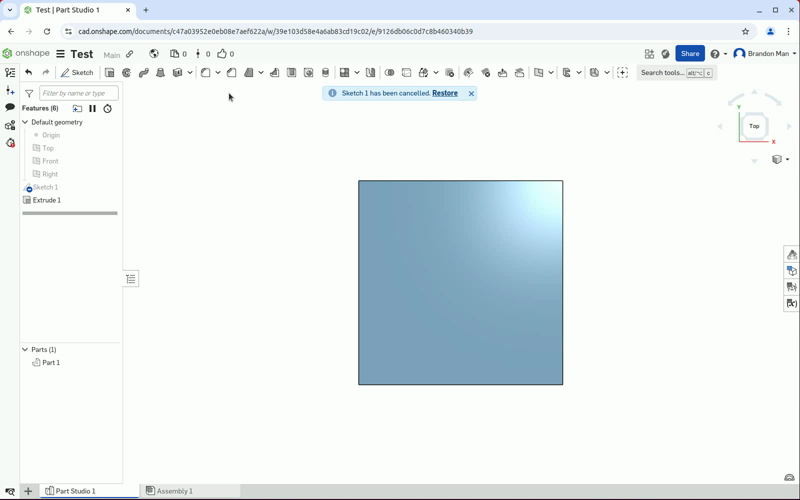
mouse_move(541, 75)
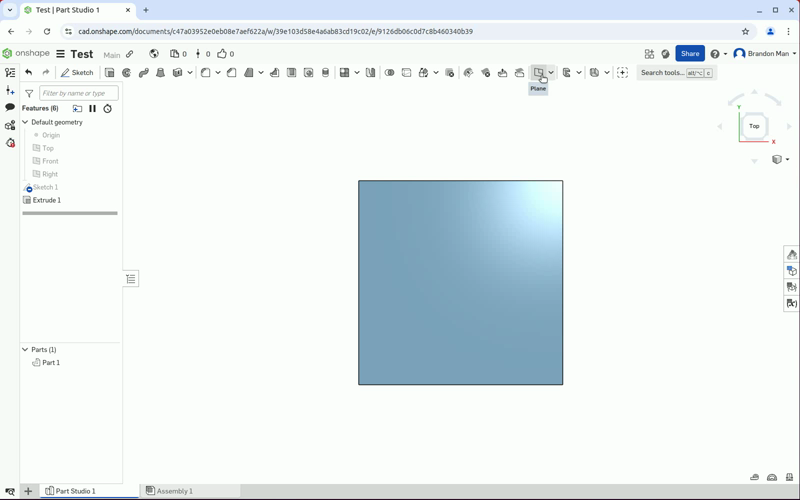
click(541, 75)
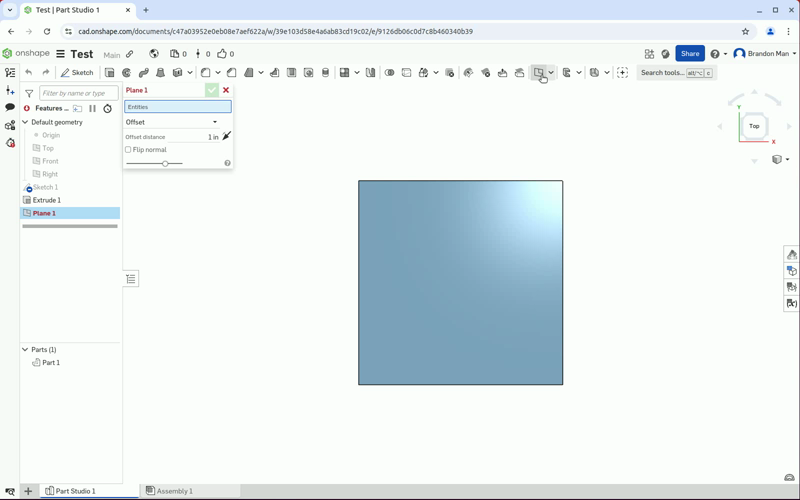
mouse_move(73, 150)
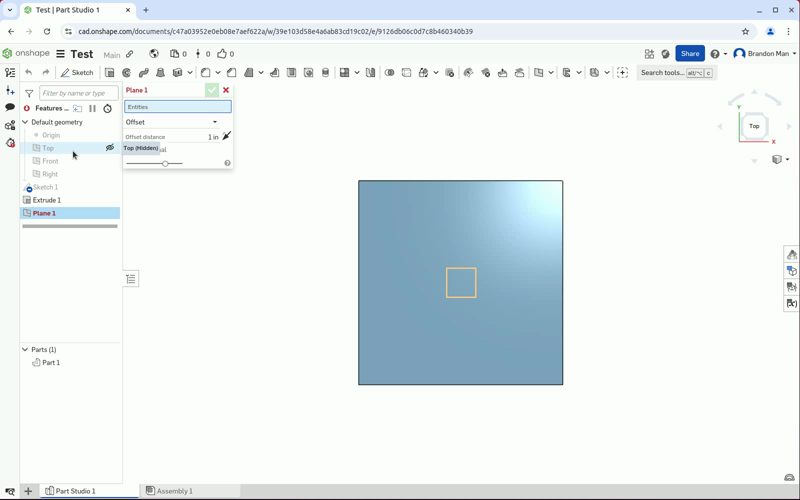
click(73, 150)
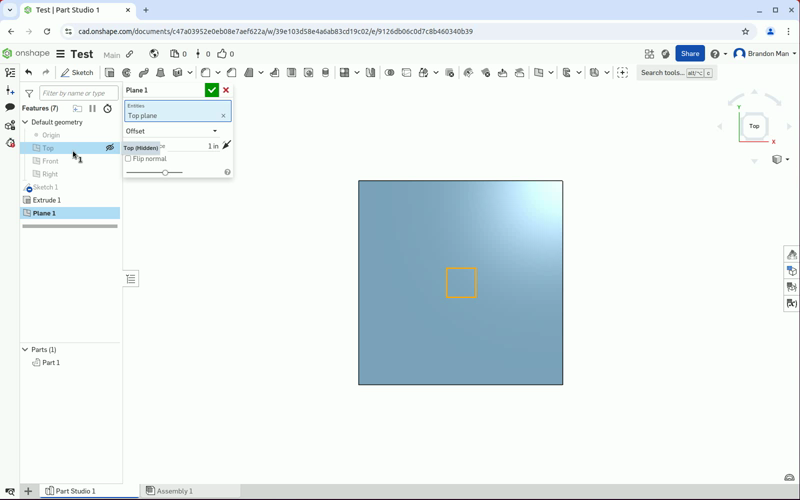
key(tab, 2)
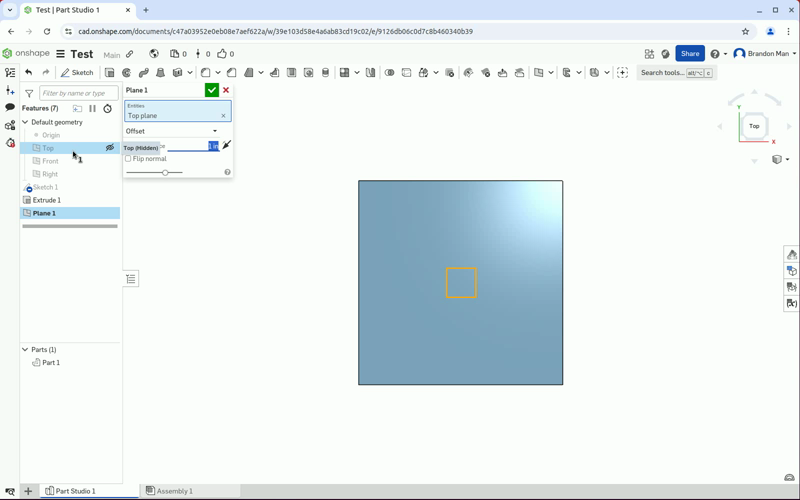
text(2.157)
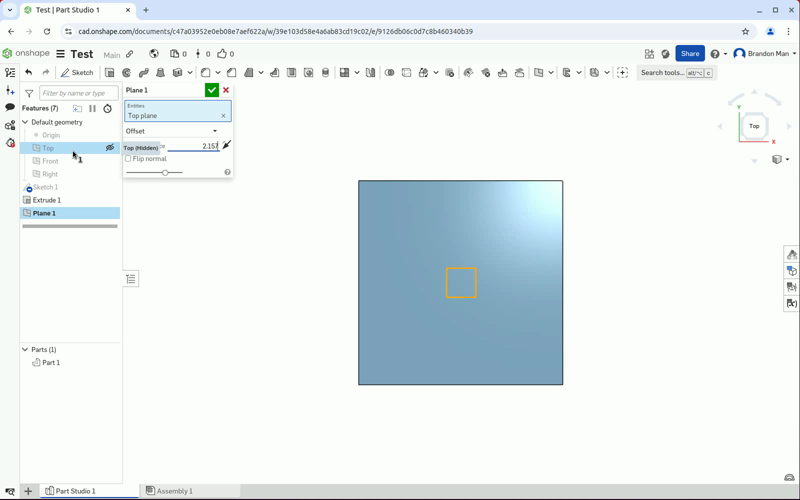
key(enter, 2)
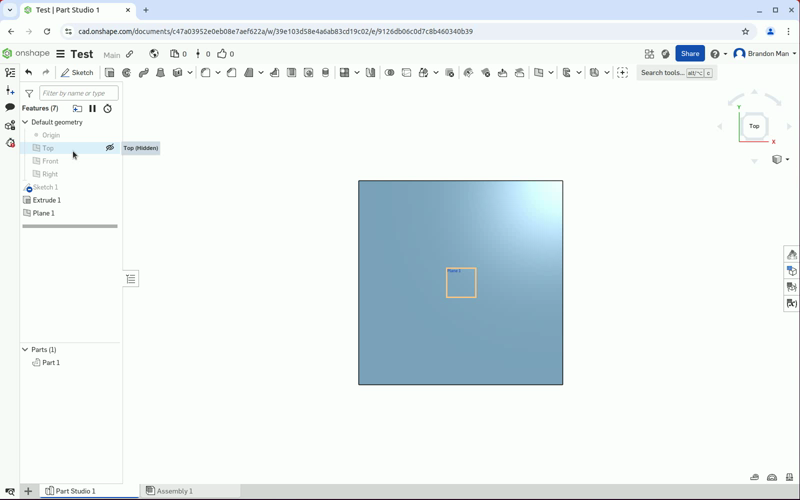
key(shift+s)
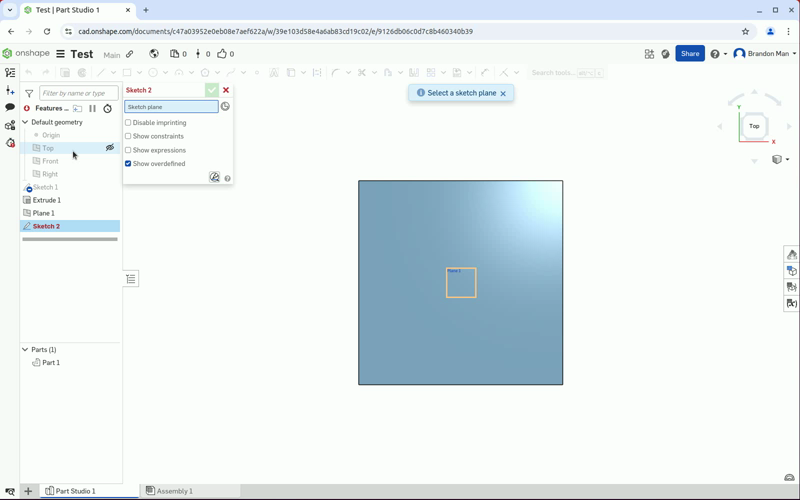
mouse_move(73, 215)
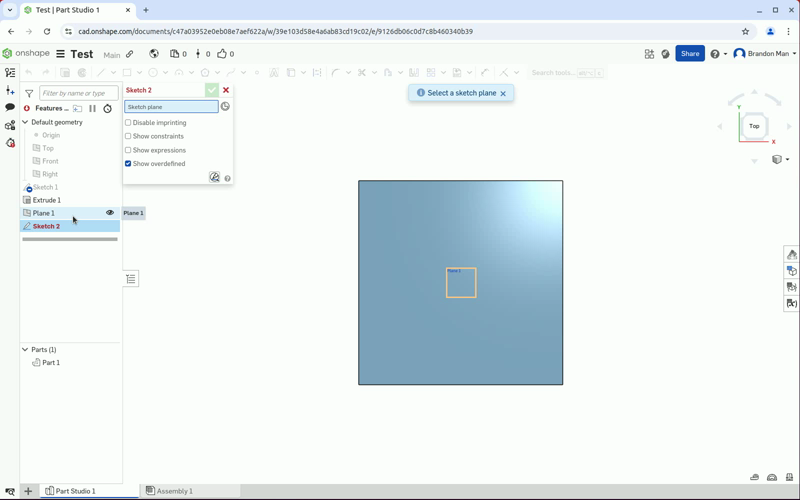
click(73, 215)
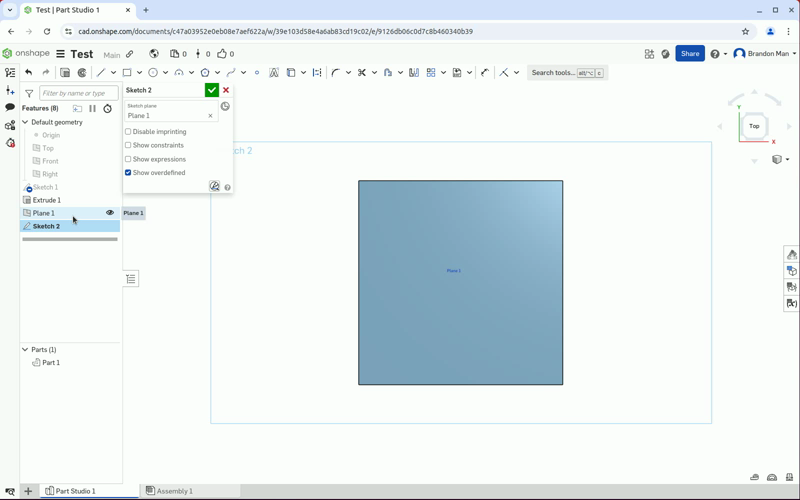
mouse_move(73, 352)
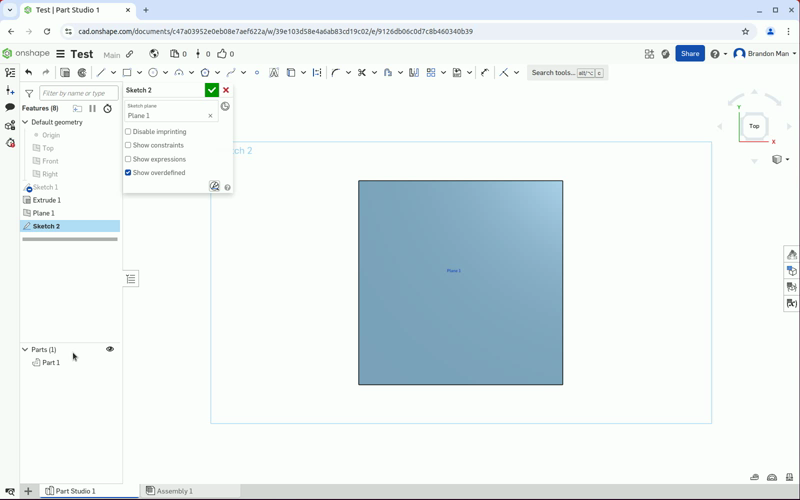
key(y)
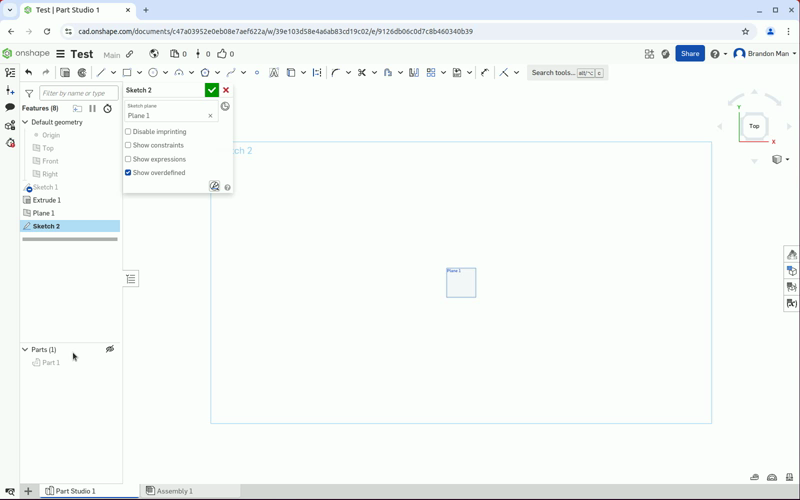
key(l)
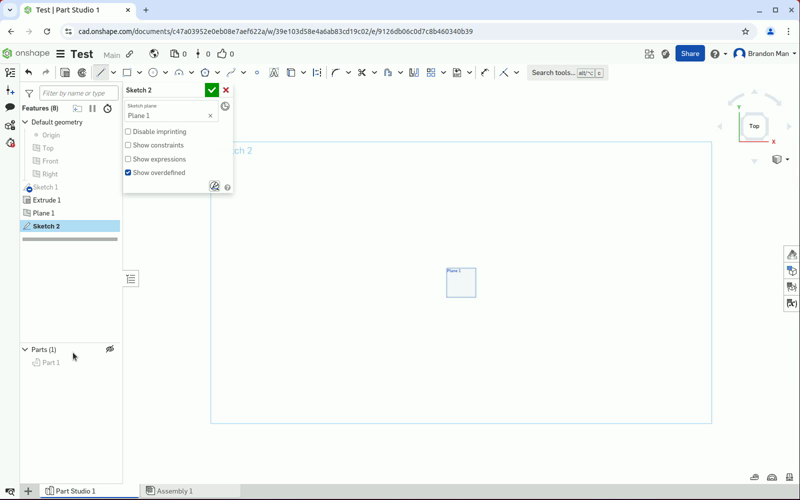
key_down(shift)
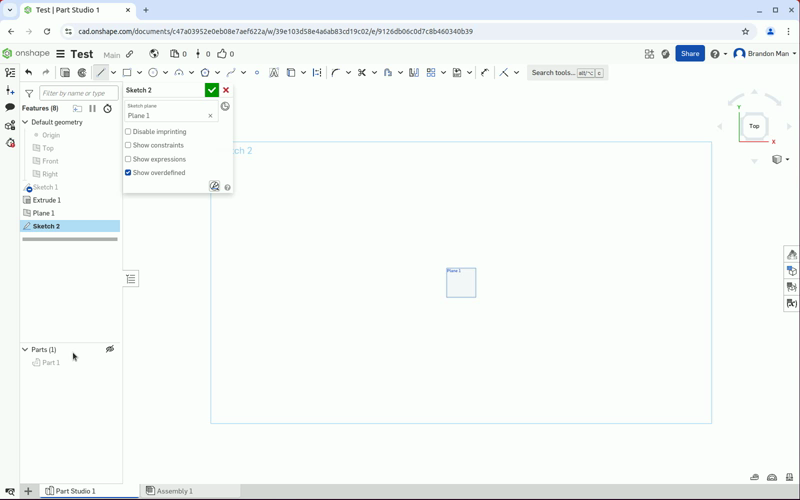
mouse_move(389, 262)
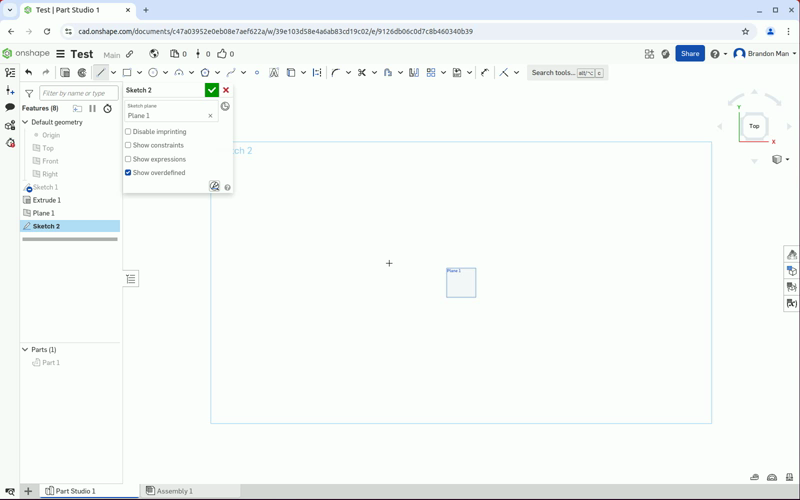
click(389, 262)
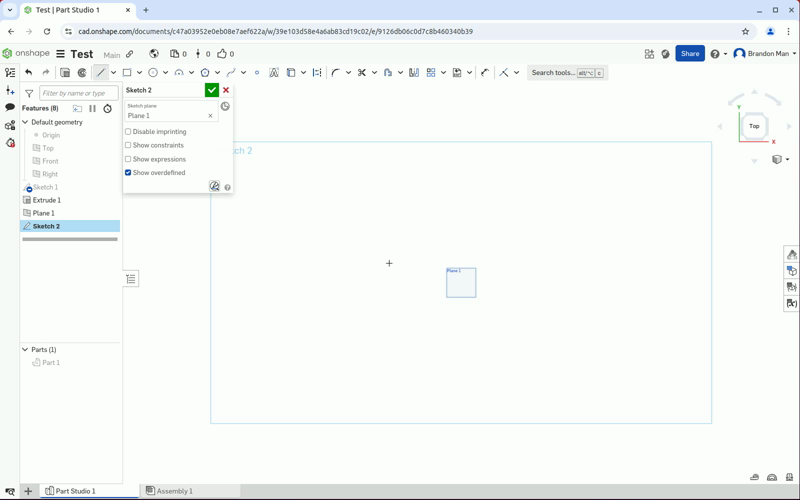
key_up(shift)
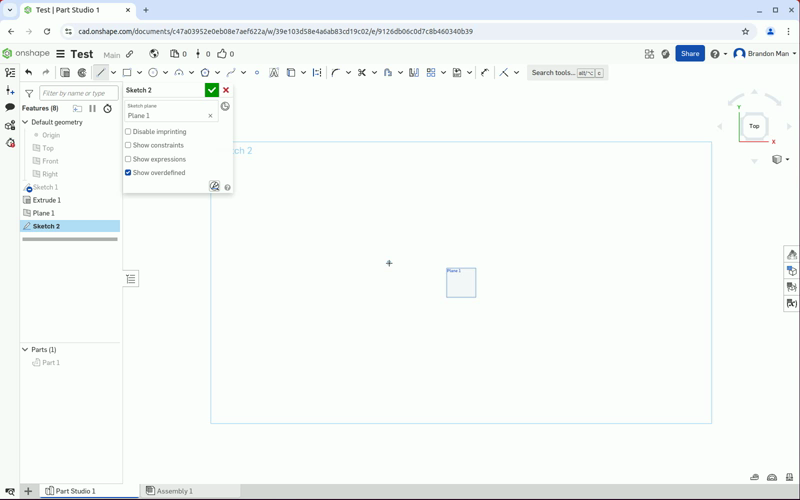
key_down(shift)
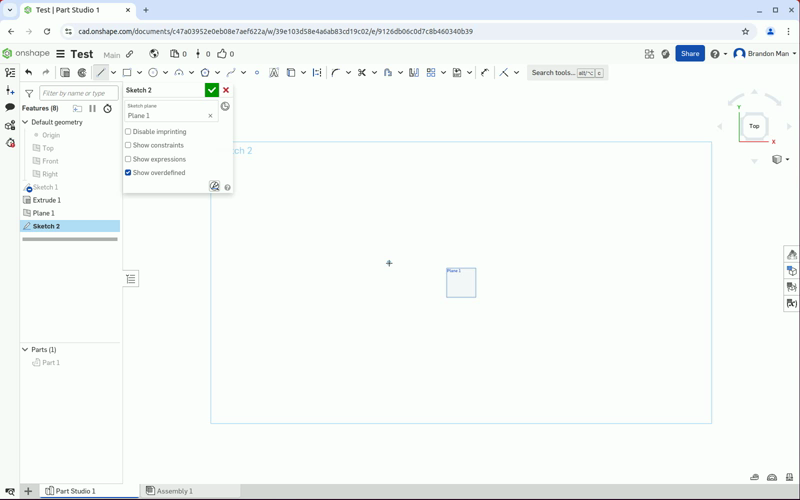
mouse_move(419, 262)
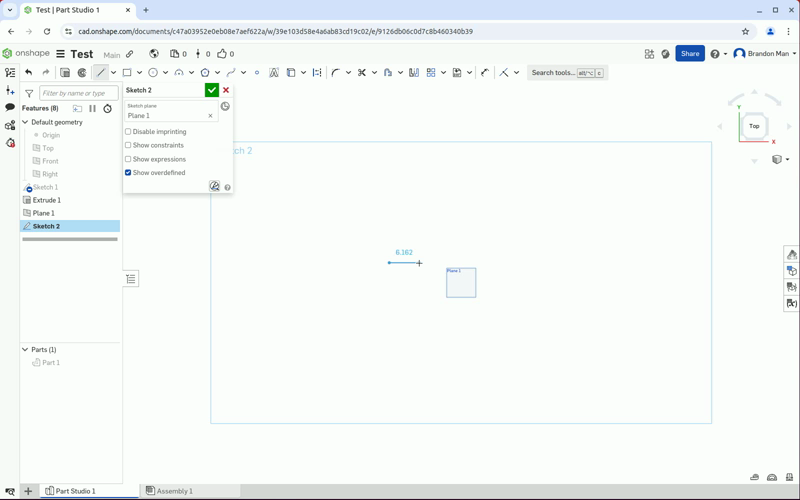
mouse_move(441, 262)
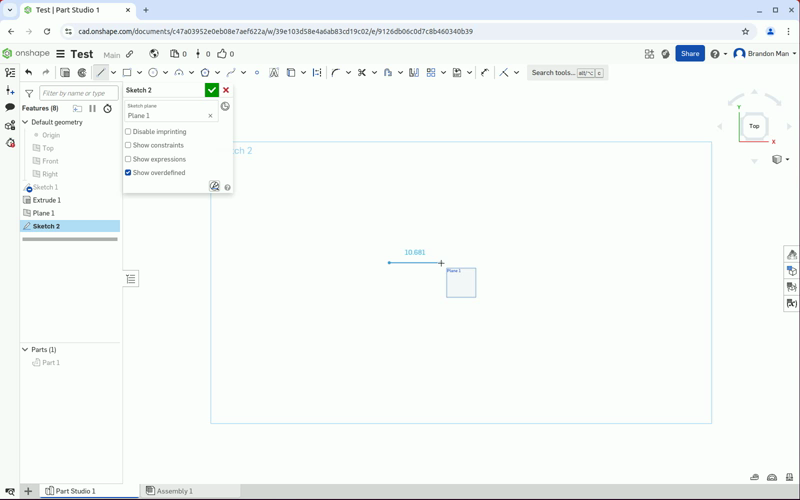
click(441, 262)
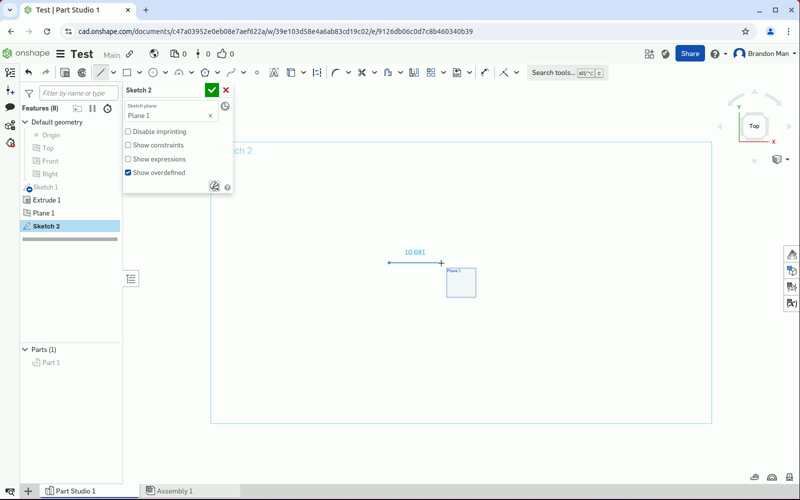
key_up(shift)
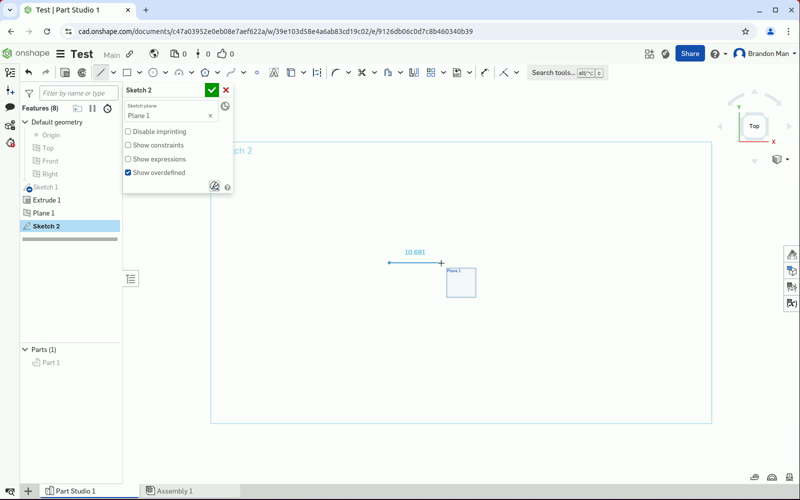
key_down(shift)
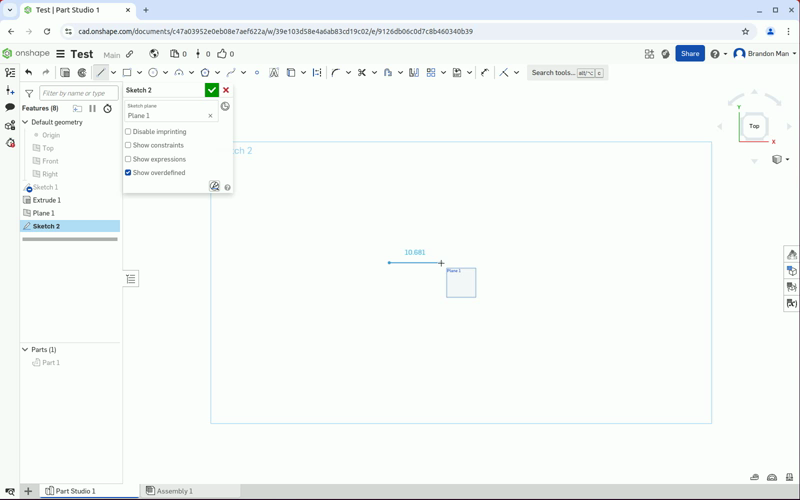
mouse_move(471, 262)
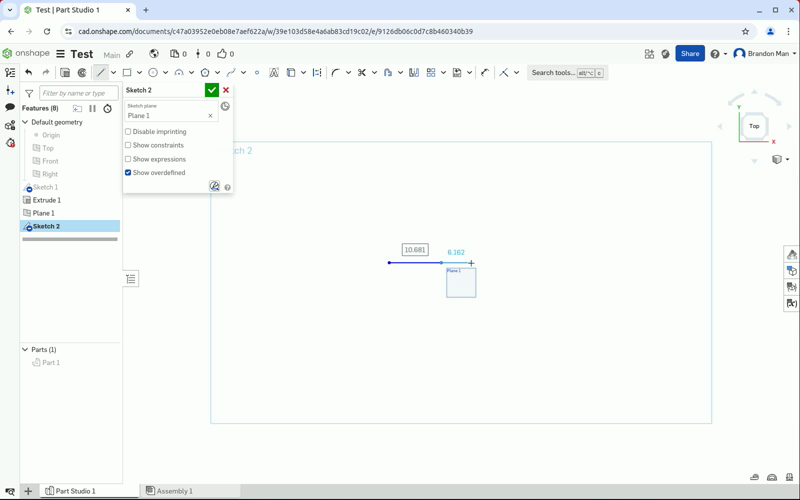
mouse_move(441, 210)
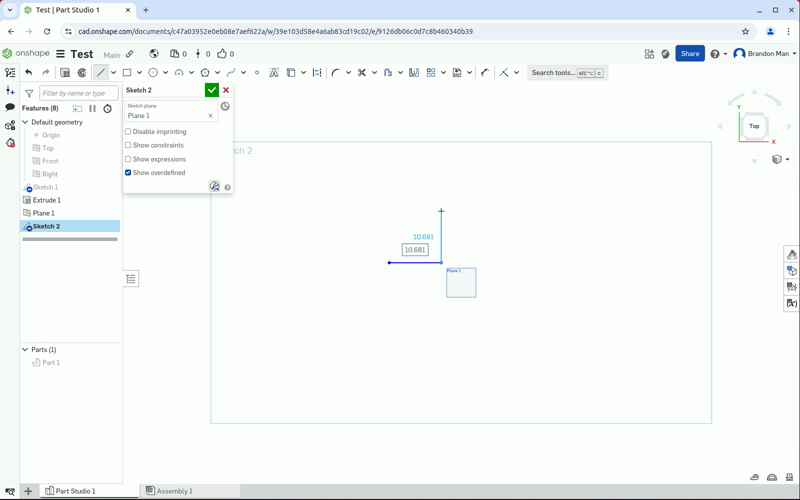
click(441, 210)
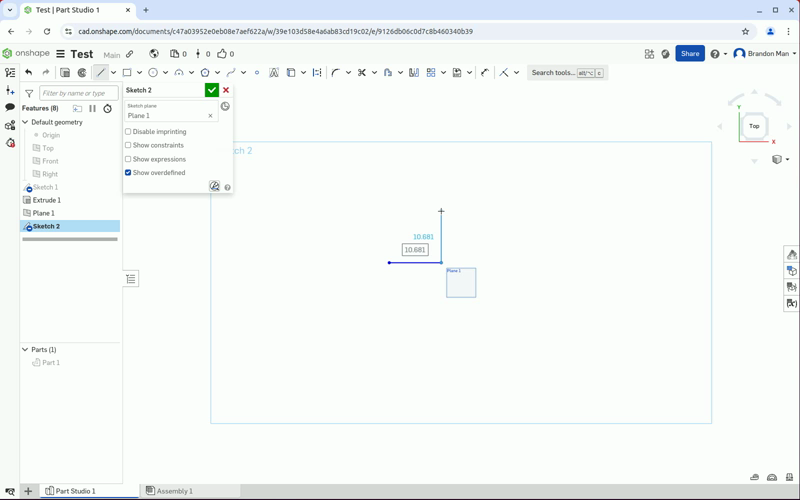
key_up(shift)
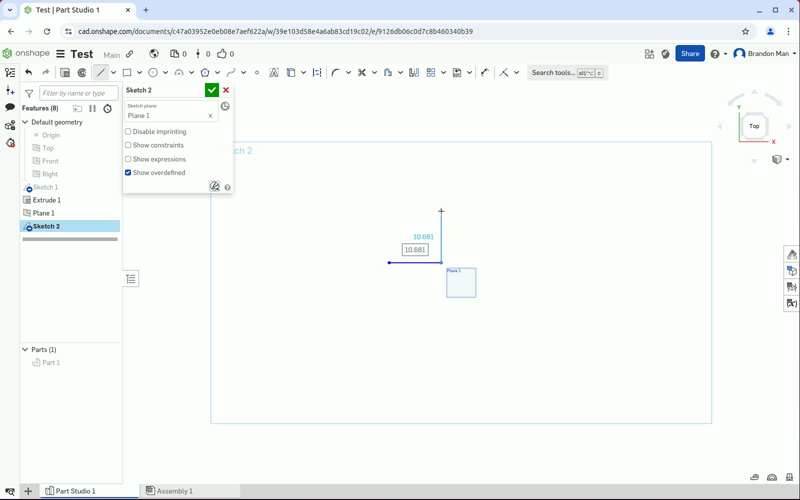
key_down(shift)
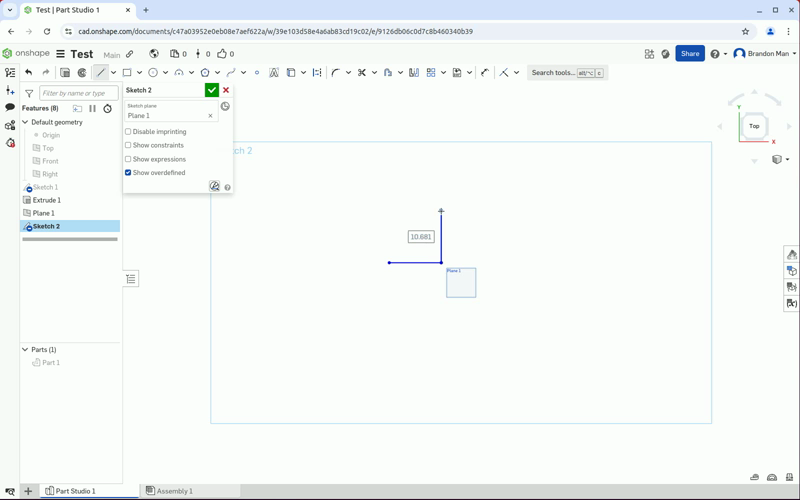
mouse_move(471, 210)
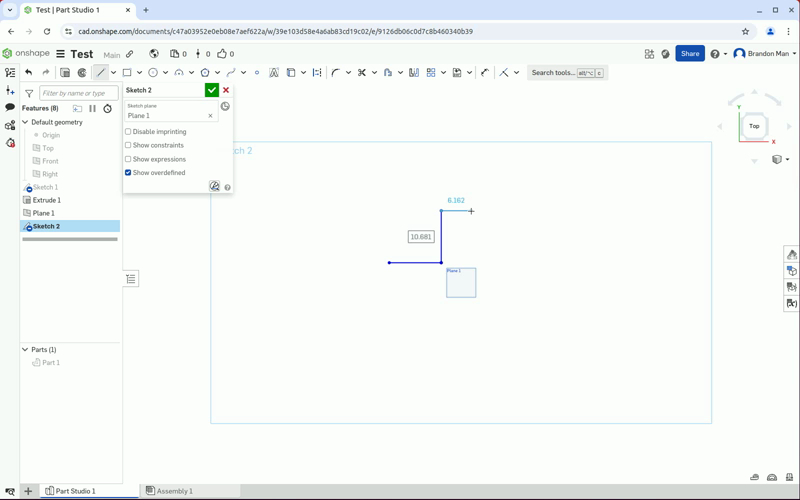
mouse_move(389, 210)
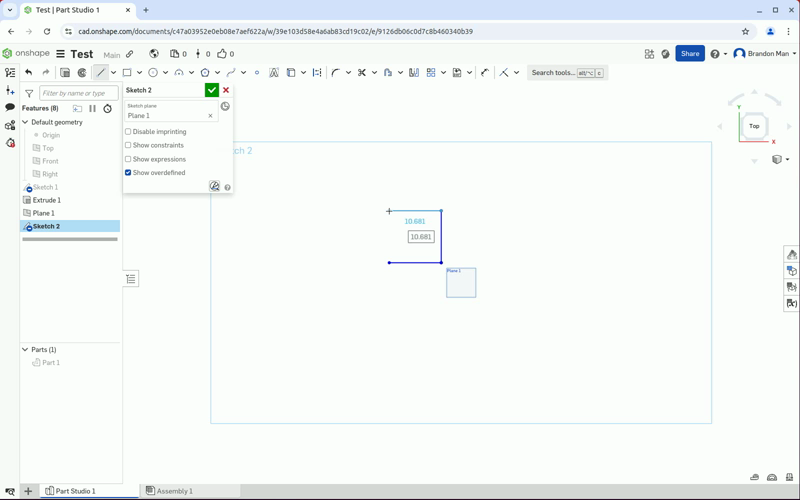
click(389, 210)
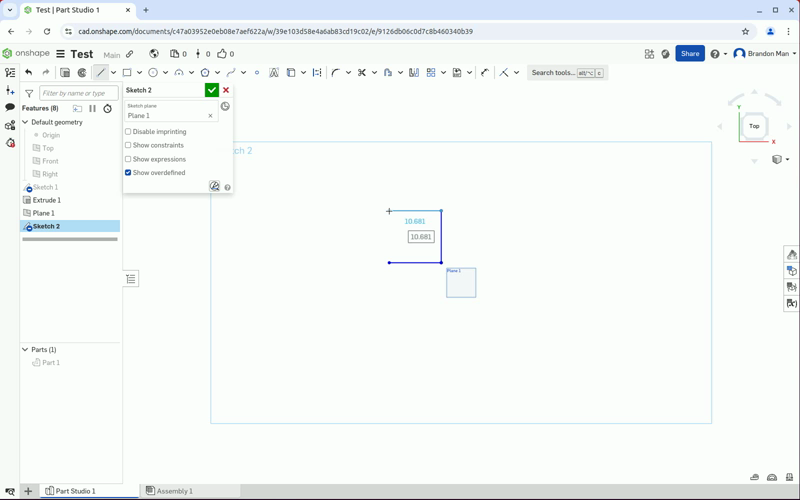
key_up(shift)
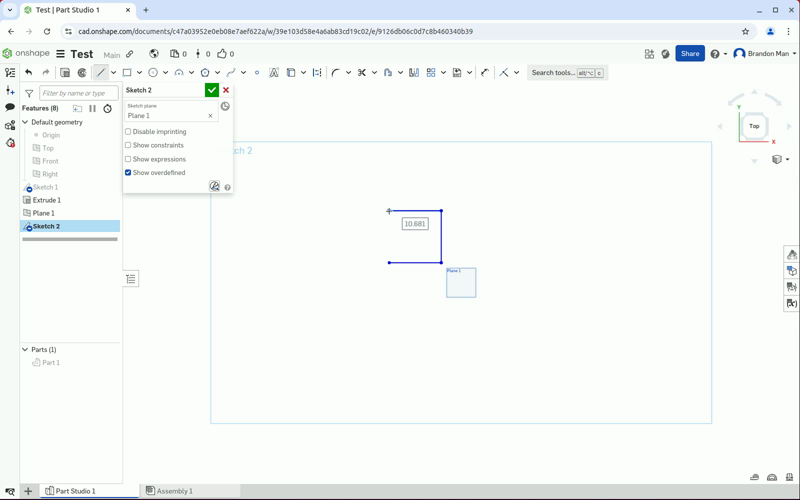
mouse_move(419, 210)
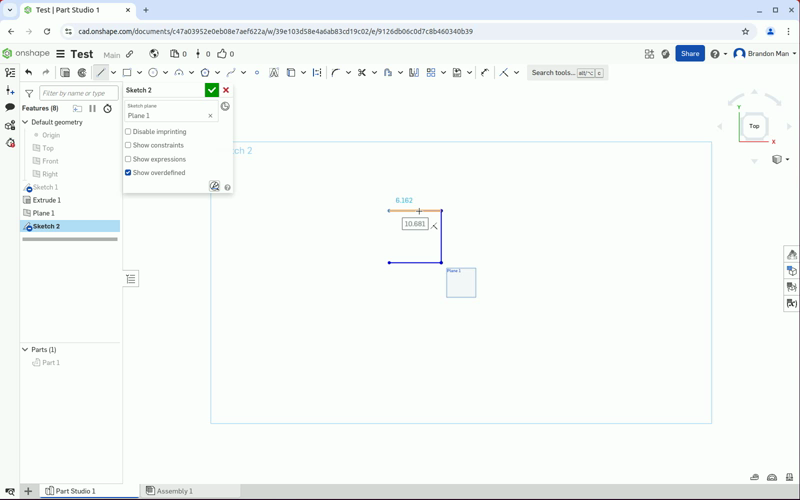
key_down(shift)
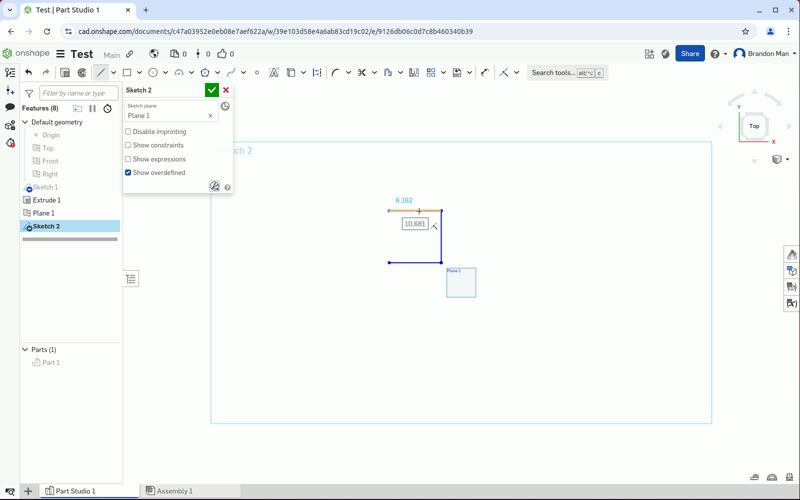
mouse_move(389, 262)
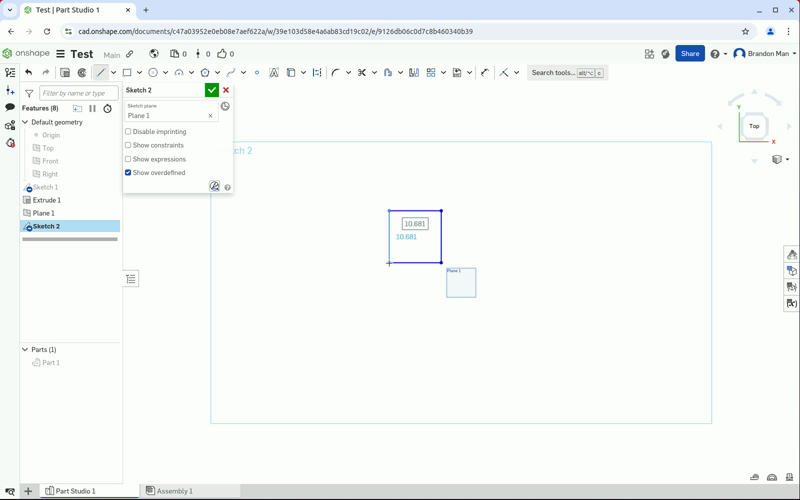
key_up(shift)
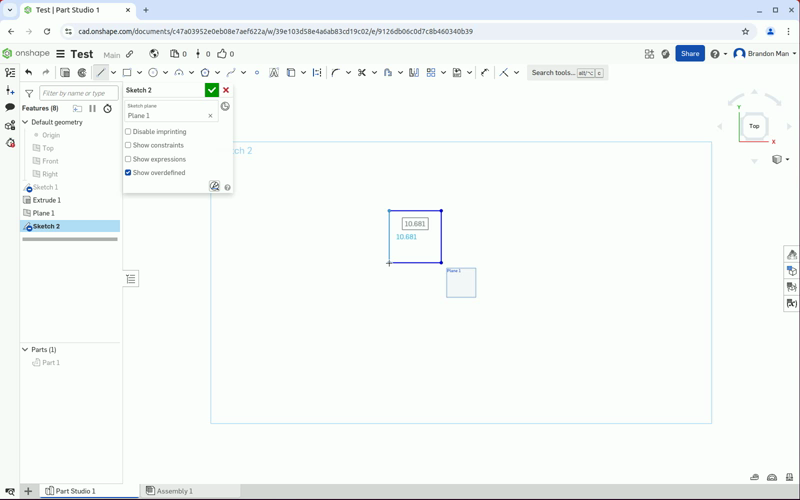
click(389, 262)
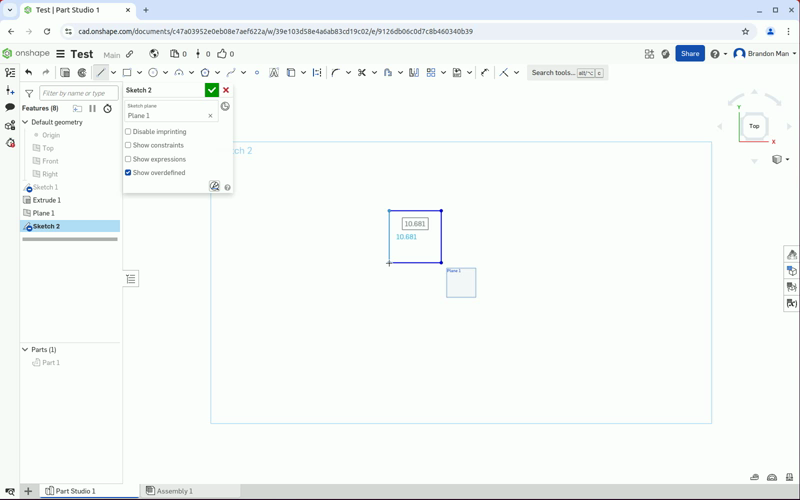
key(esc)
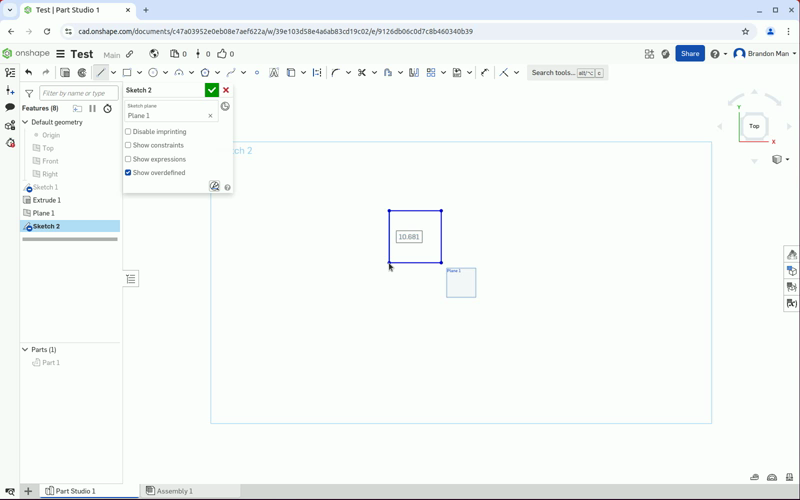
mouse_move(428, 232)
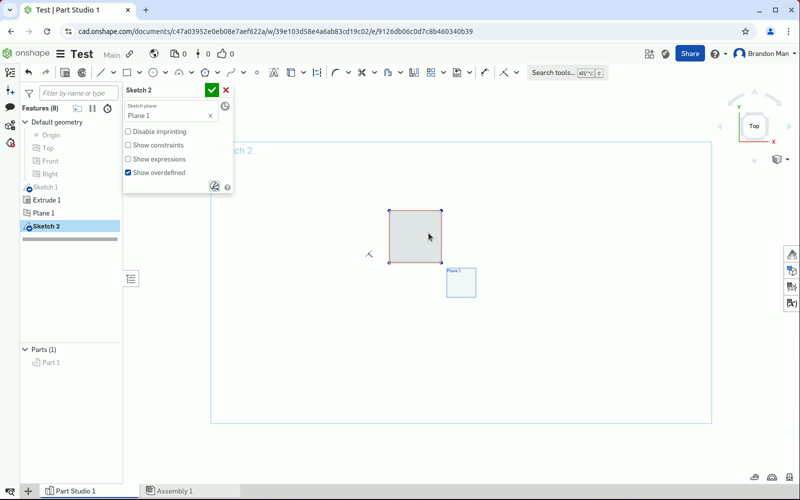
click(428, 232)
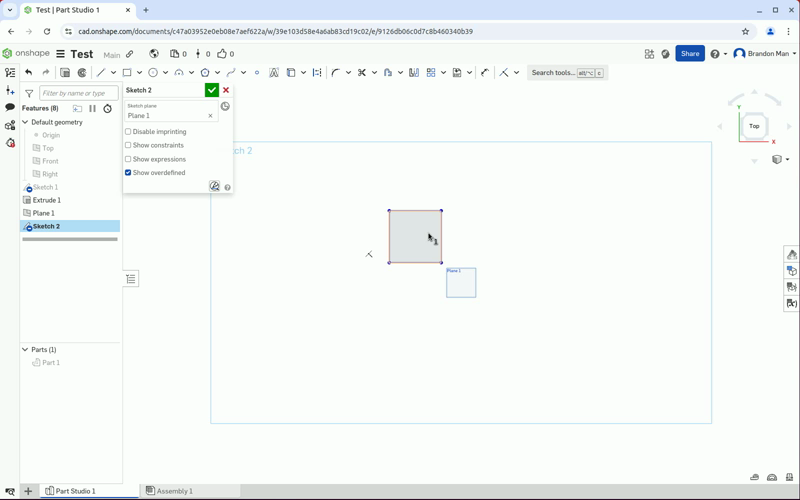
mouse_move(73, 352)
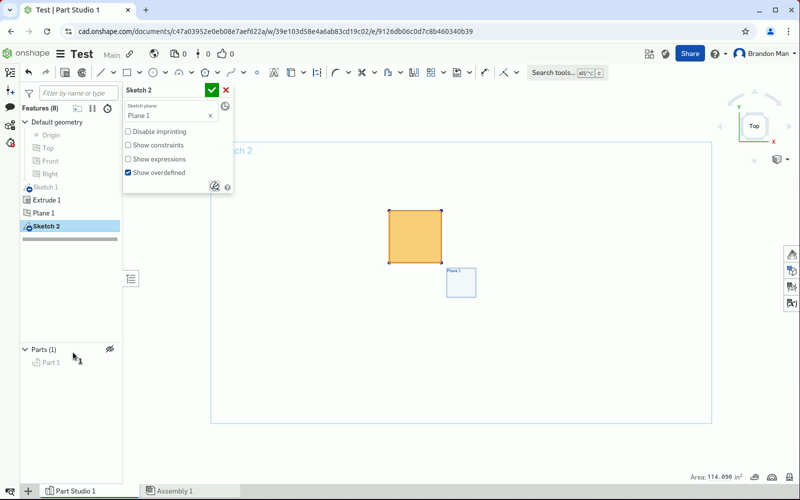
key(shift+y)
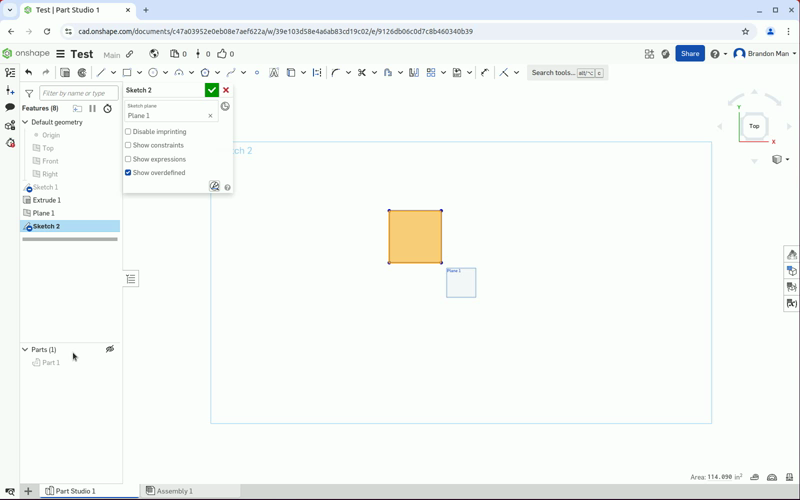
key(shift+e)
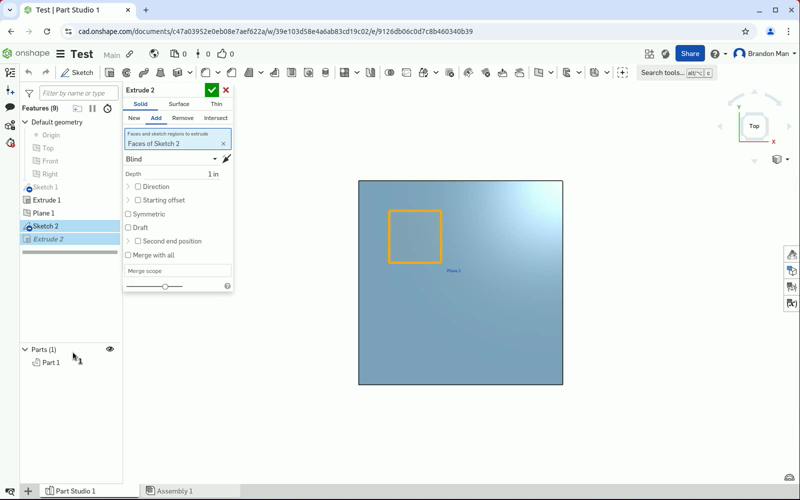
mouse_move(143, 106)
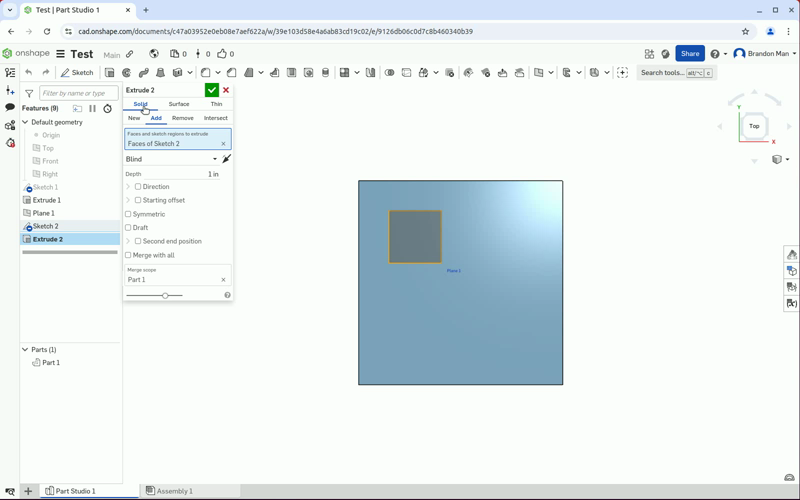
click(143, 106)
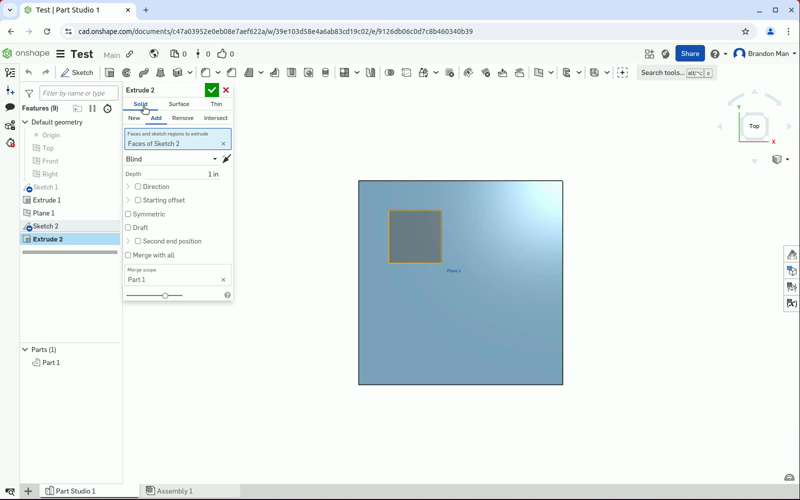
mouse_move(137, 120)
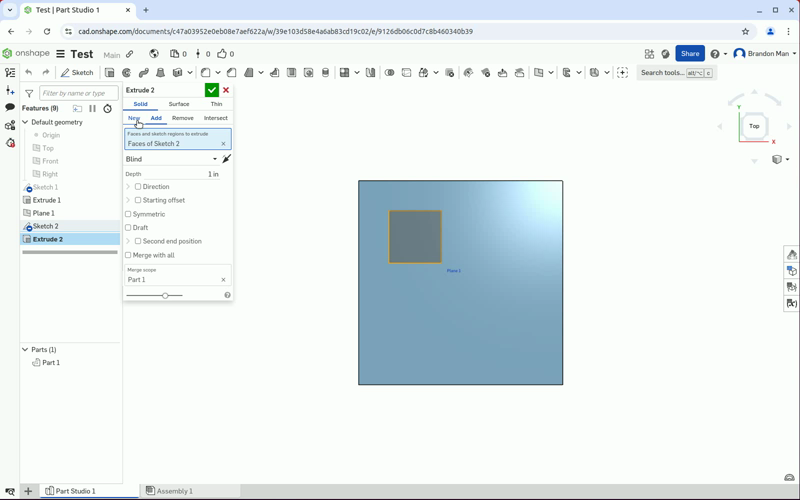
click(137, 120)
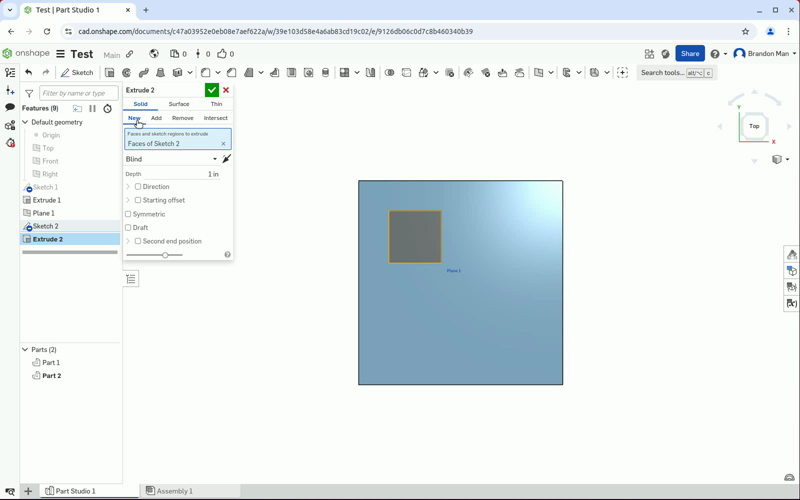
key(tab, 4)
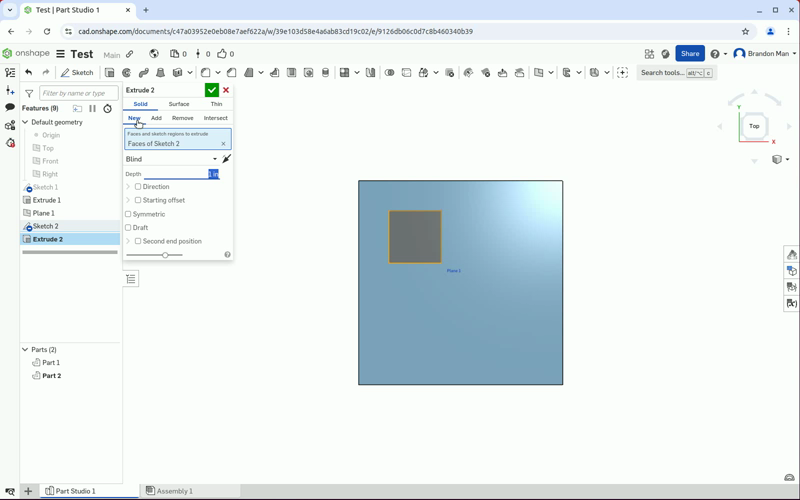
text(10.591)
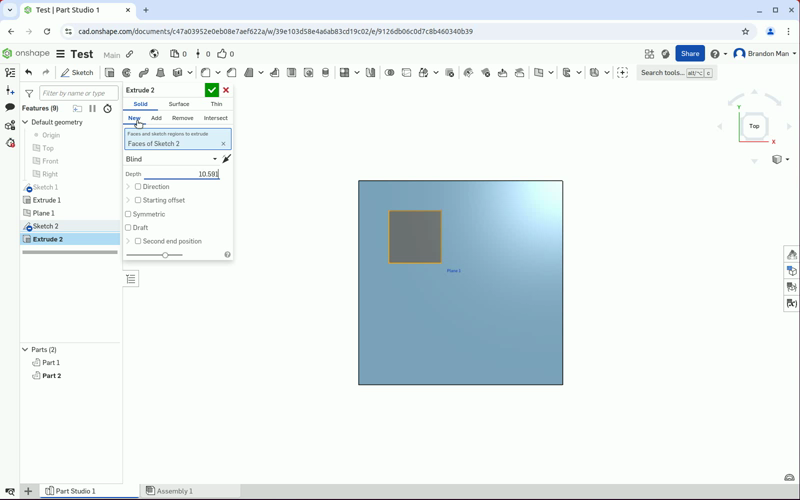
key(enter)
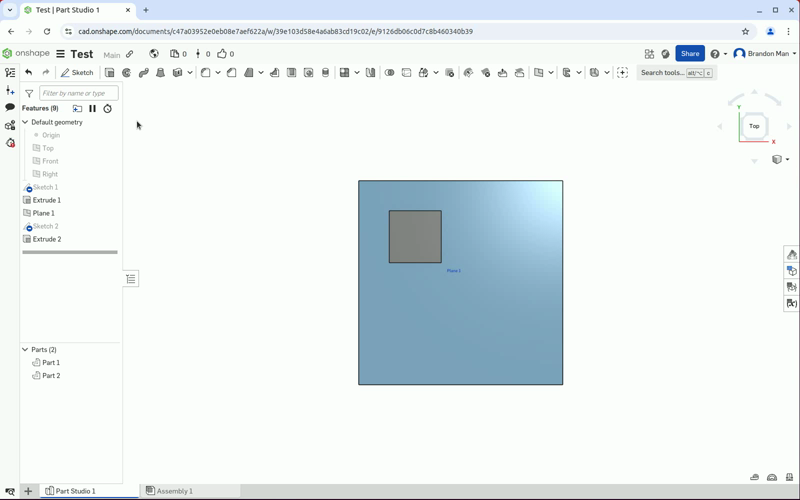
key(shift+h)
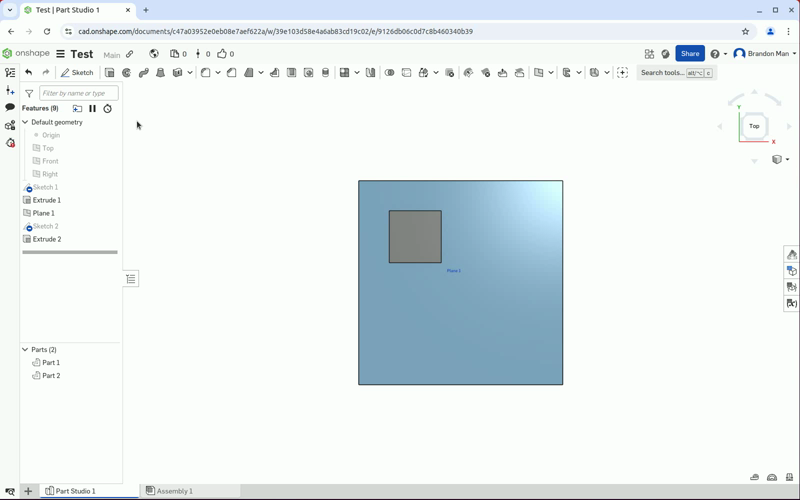
key(shift+h)
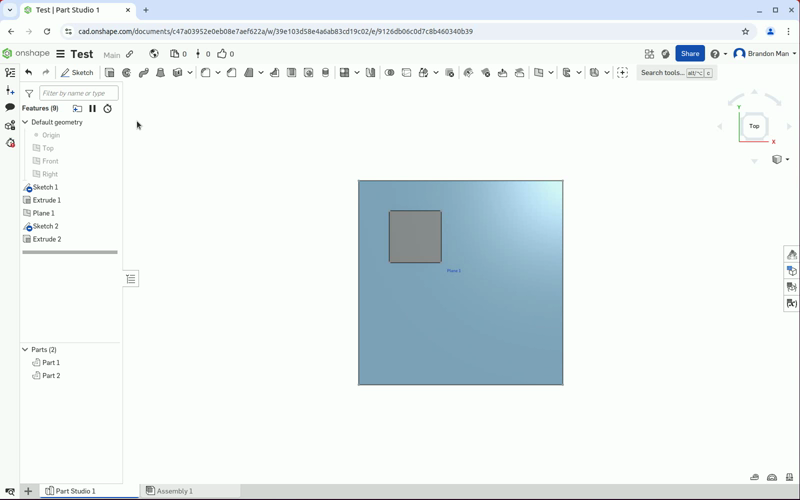
key(shift+7)
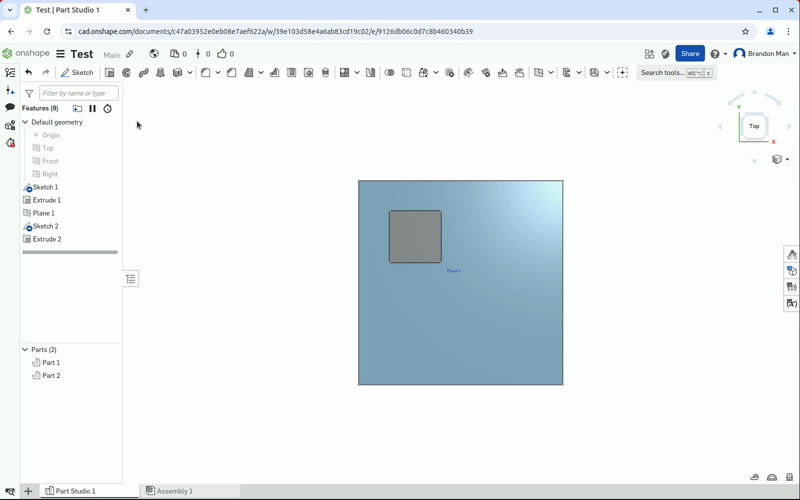
key(up, 3)
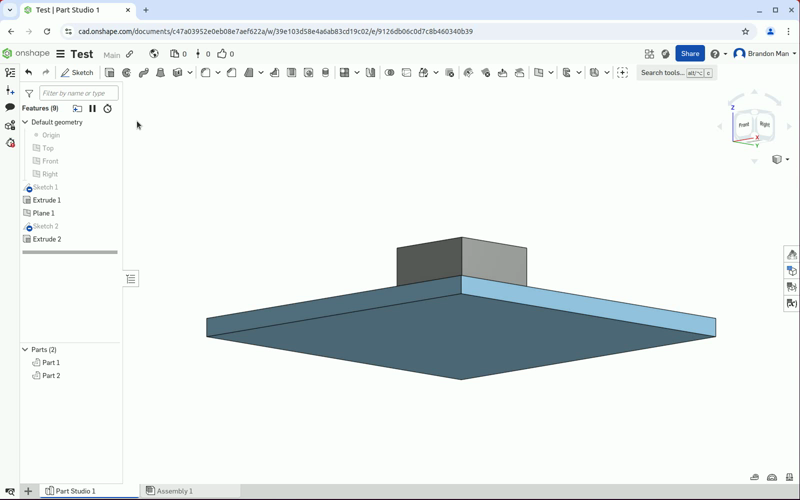
key(left, 3)
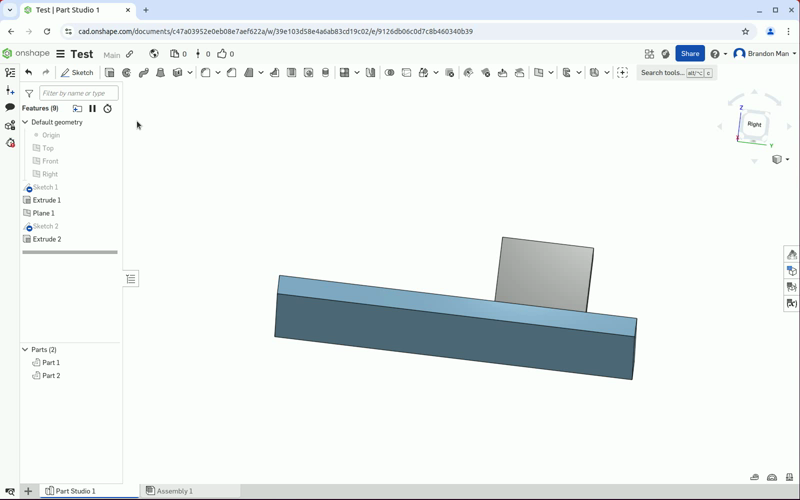
key(right, 3)
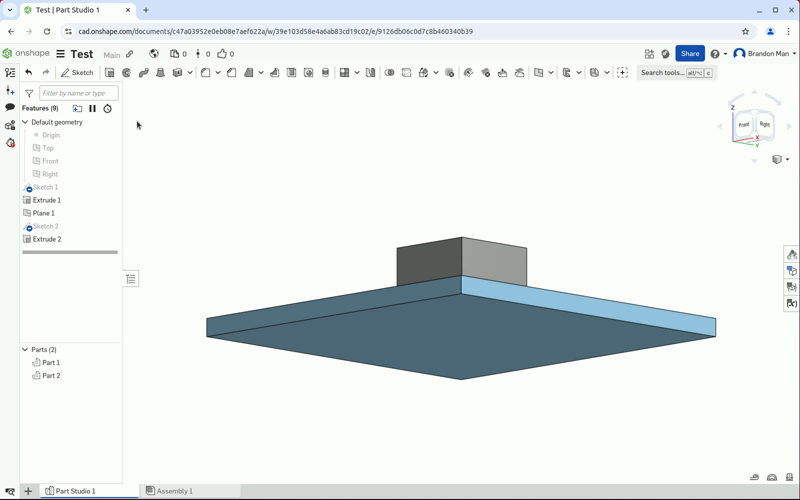
key(down, 3)
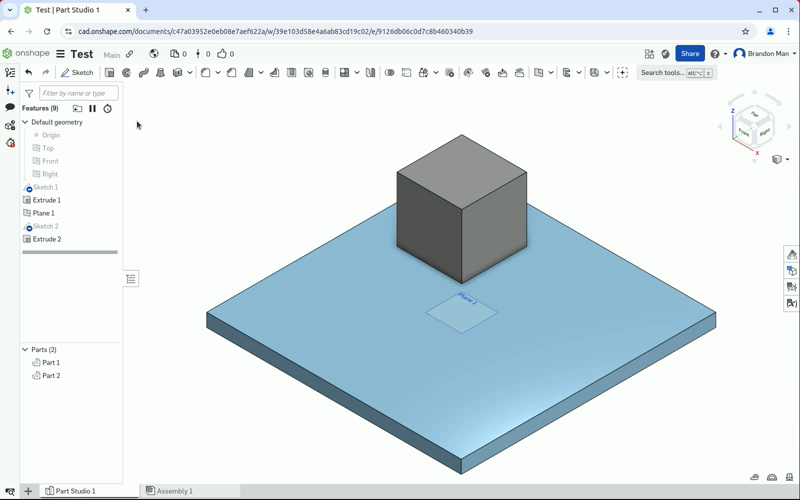
mouse_move(73, 189)
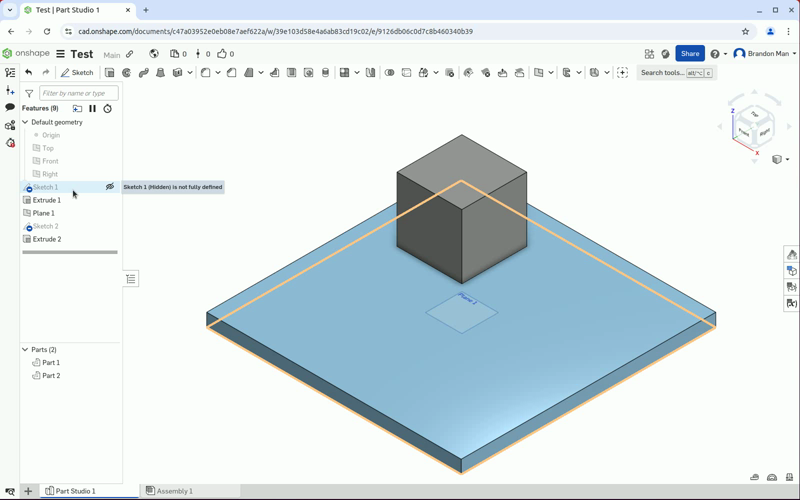
click(73, 189)